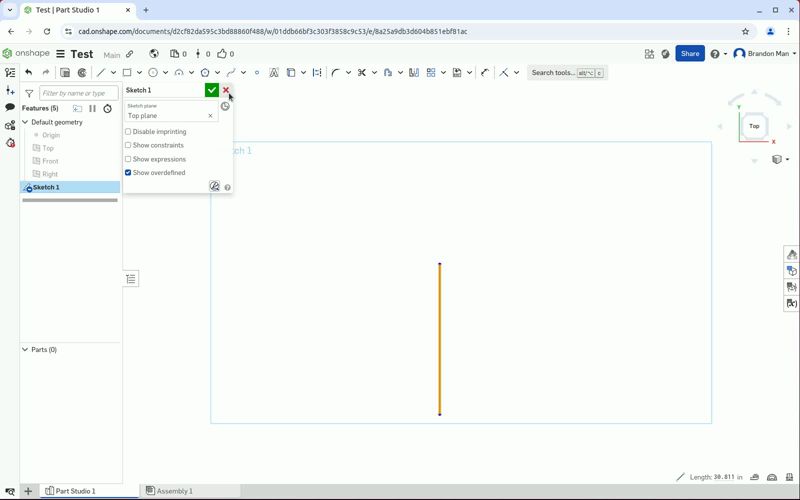
key(shift+h)
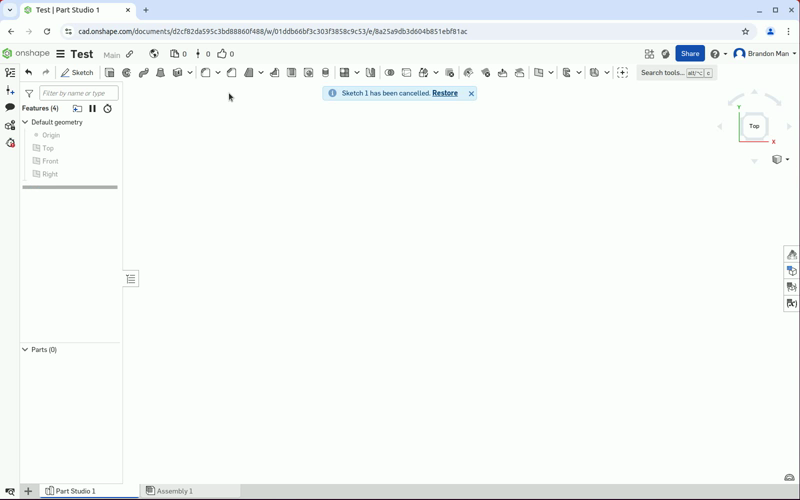
mouse_move(73, 352)
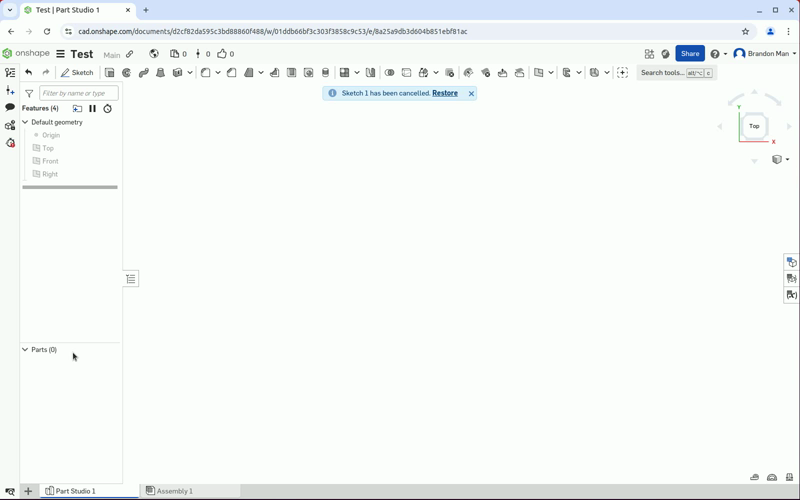
key(y)
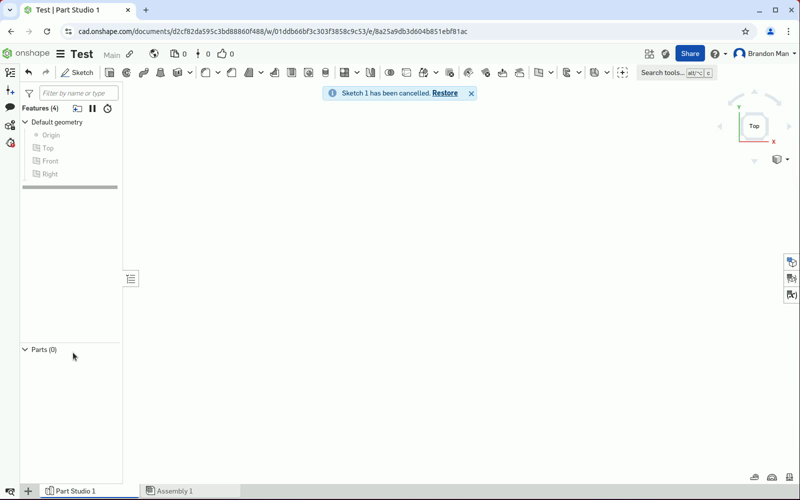
key(shift+p)
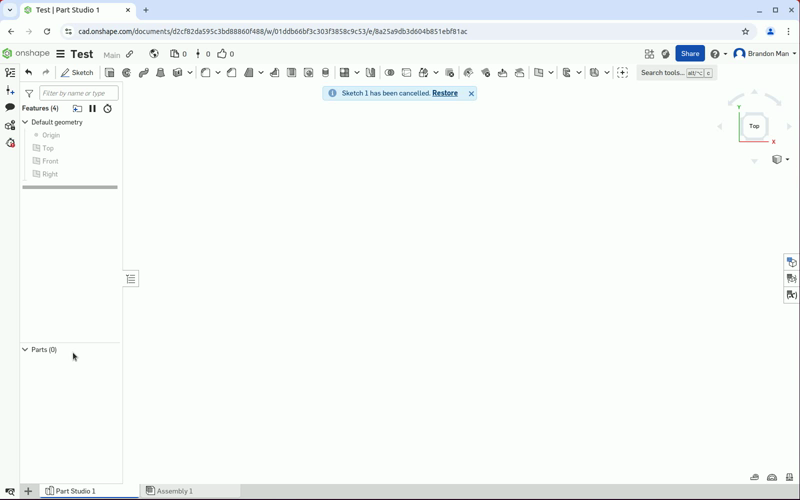
key(space)
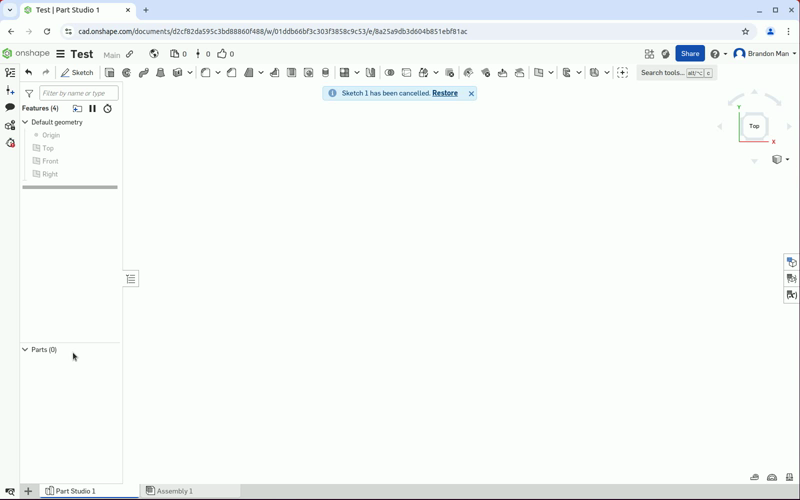
key_down(shift)
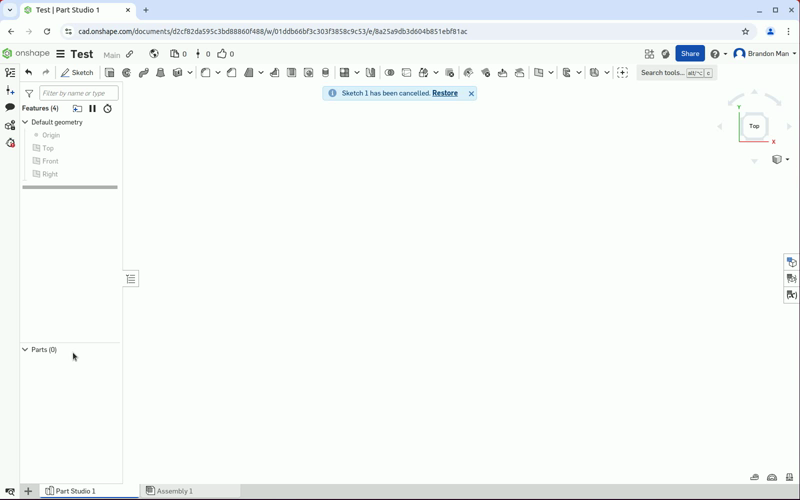
key(up)
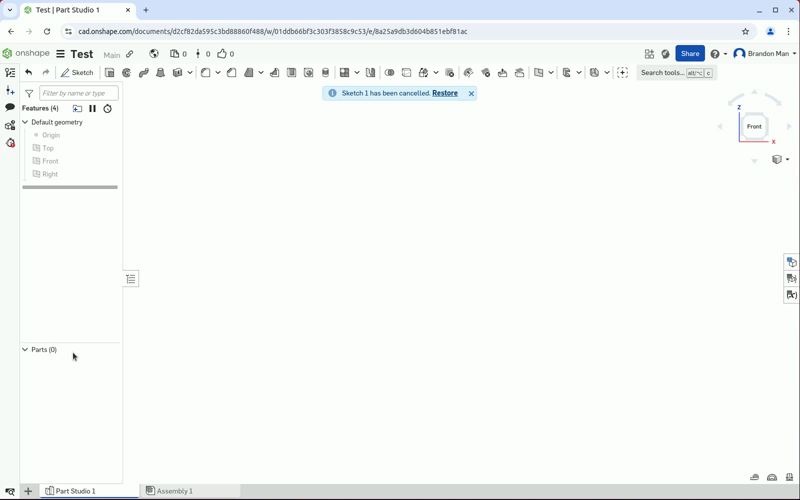
key_up(shift)
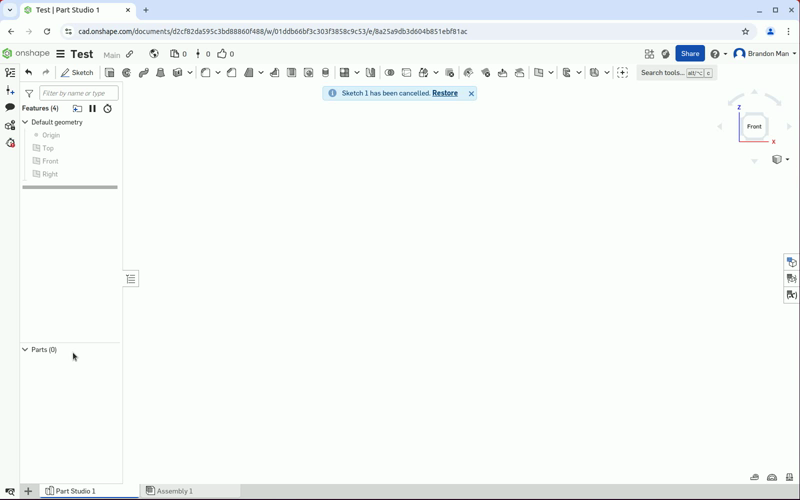
mouse_move(73, 352)
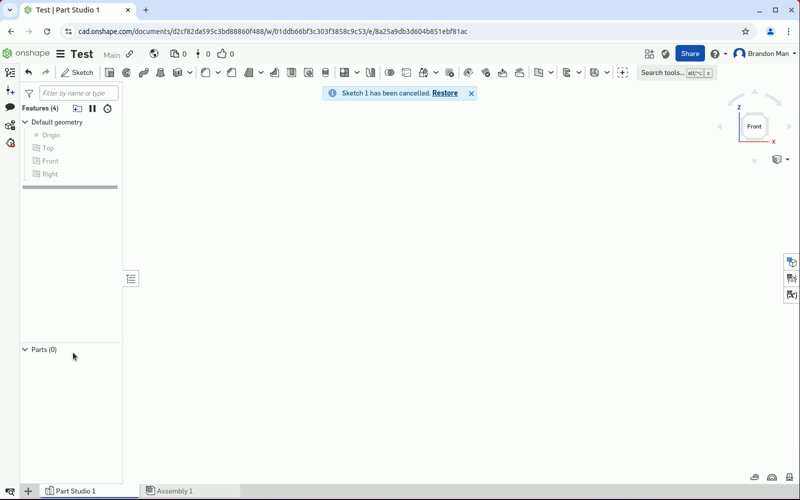
key(shift+y)
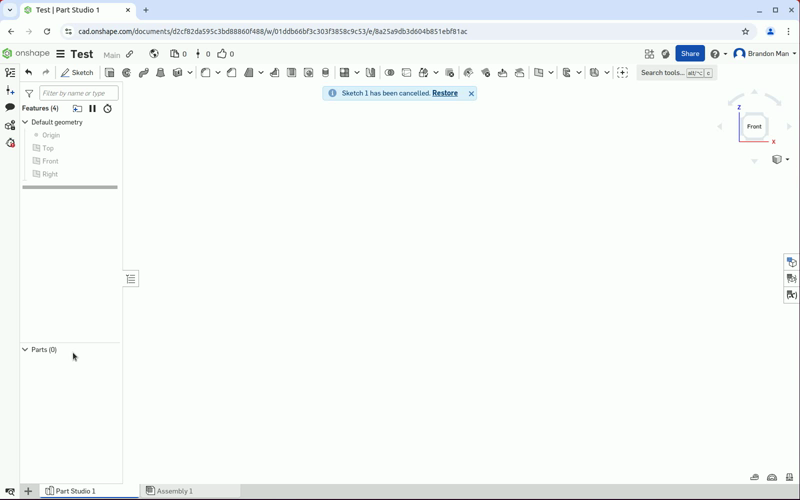
key(shift+s)
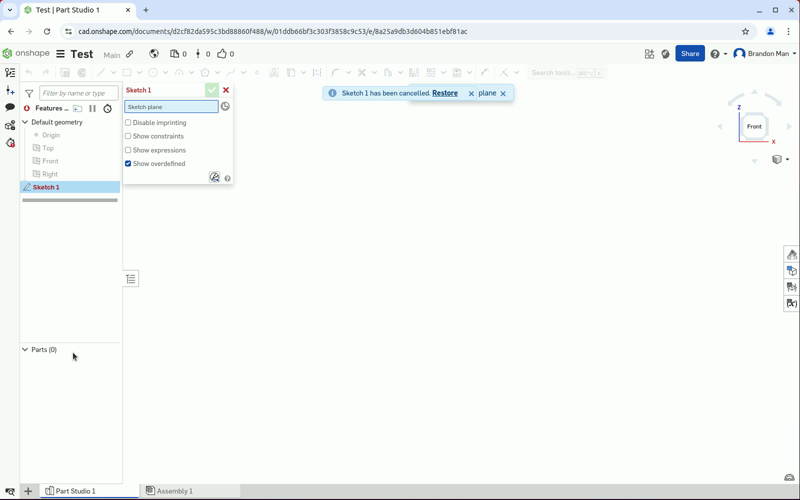
mouse_move(73, 163)
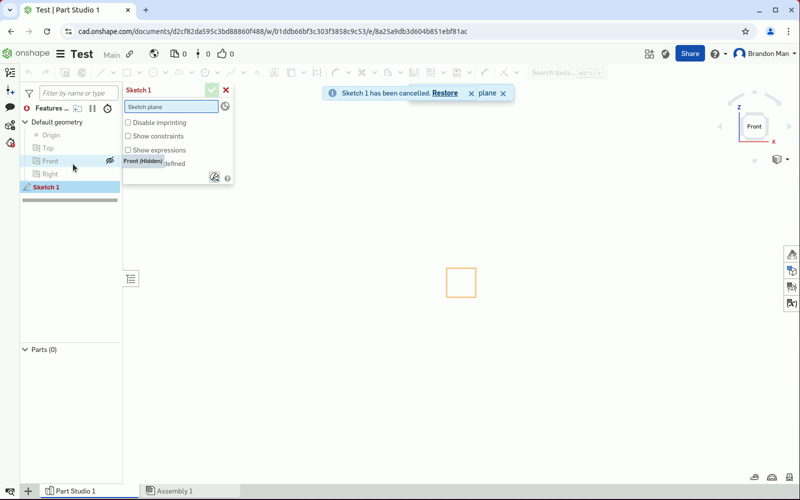
click(73, 163)
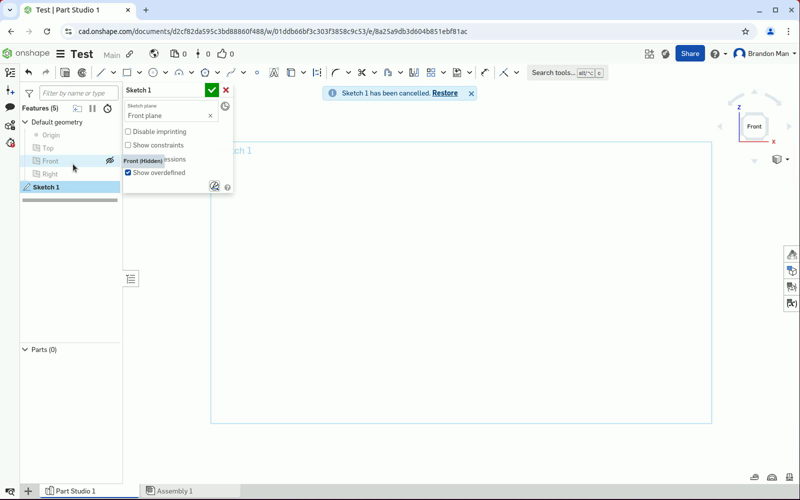
mouse_move(73, 352)
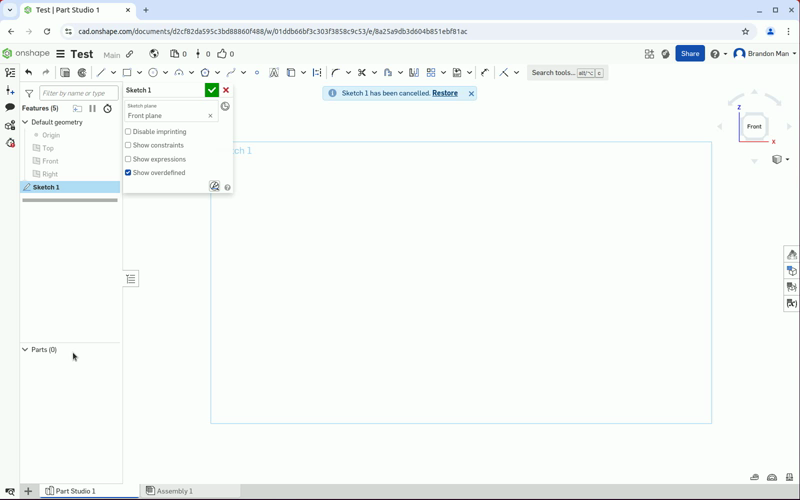
key(y)
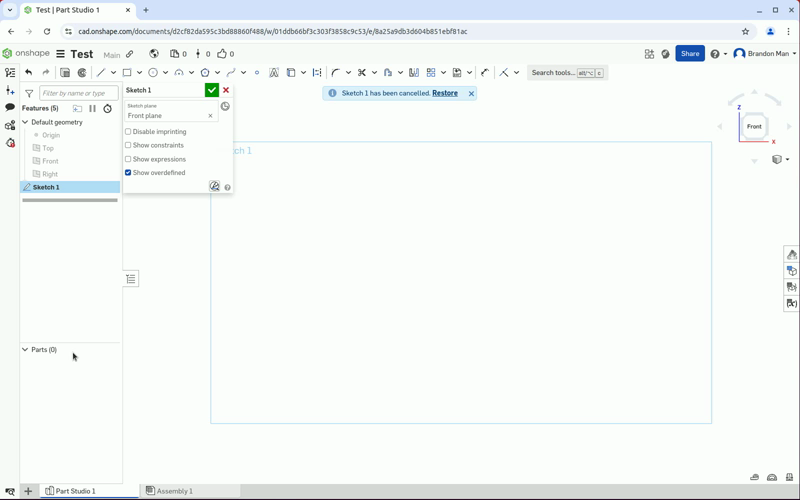
key(l)
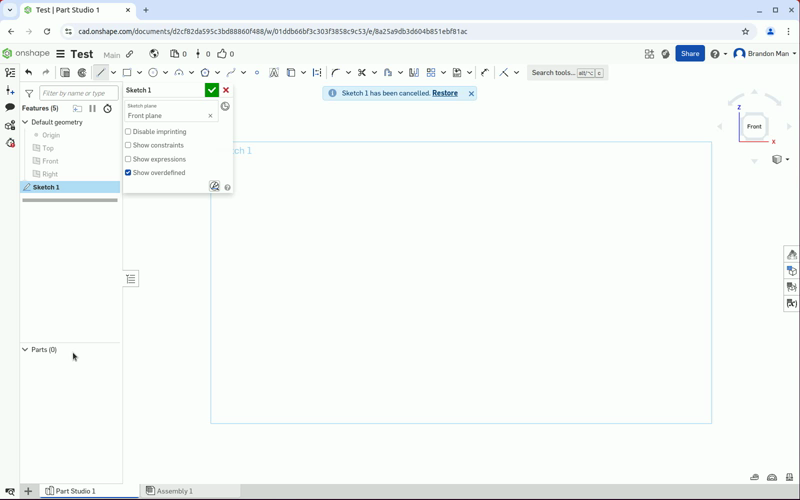
key_down(shift)
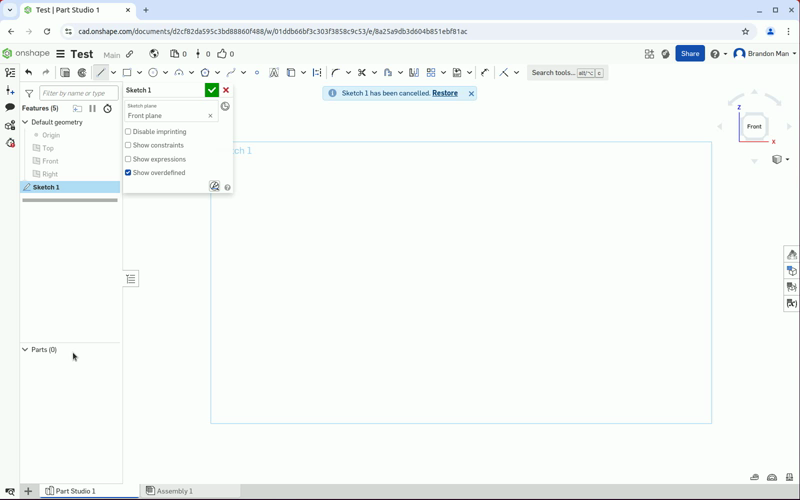
mouse_move(348, 205)
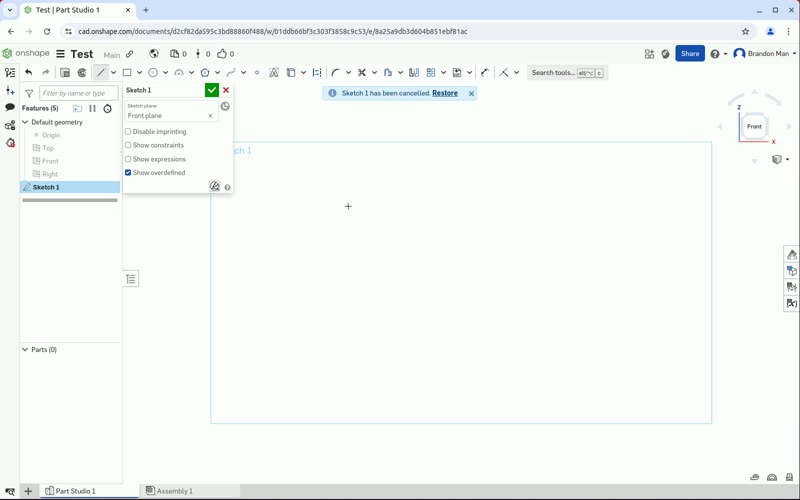
click(348, 205)
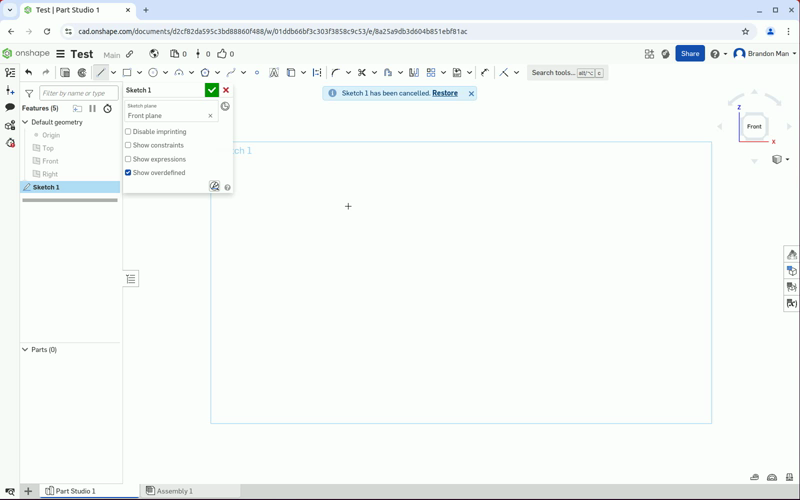
key_up(shift)
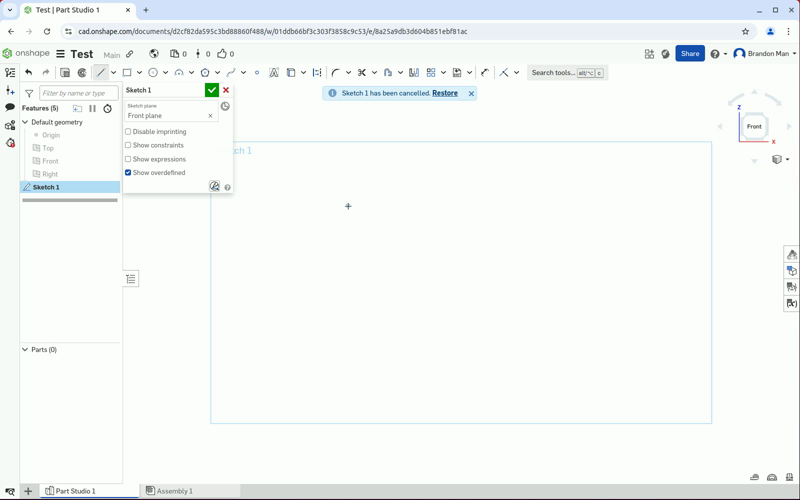
key_down(shift)
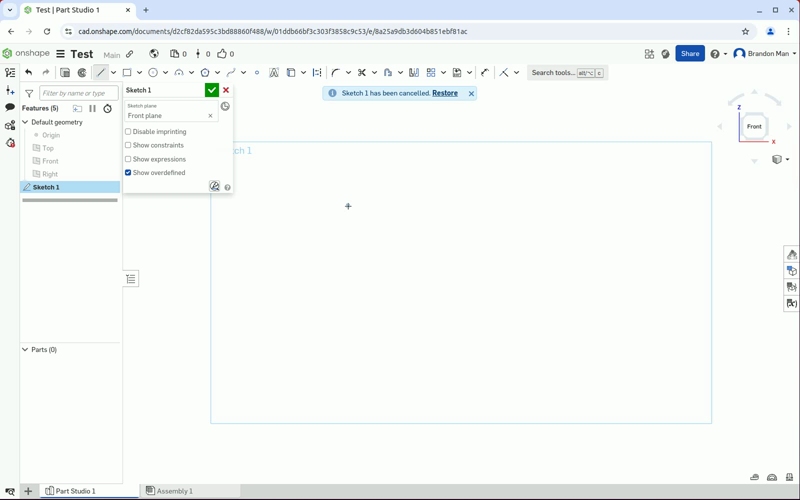
mouse_move(378, 205)
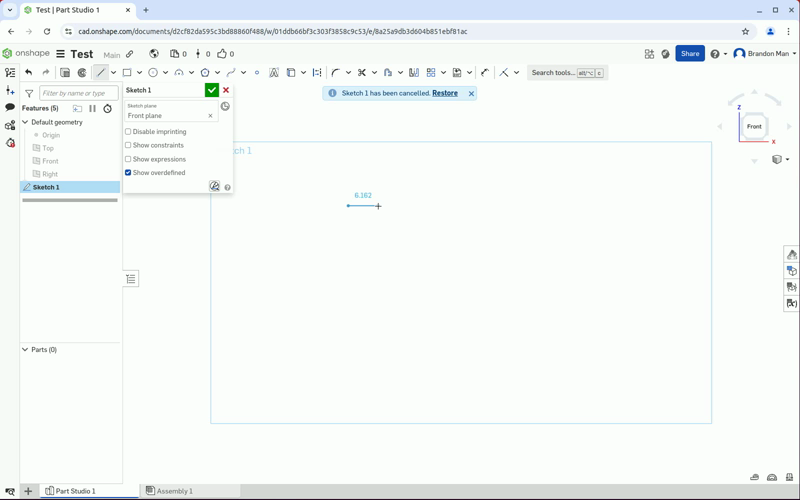
mouse_move(362, 251)
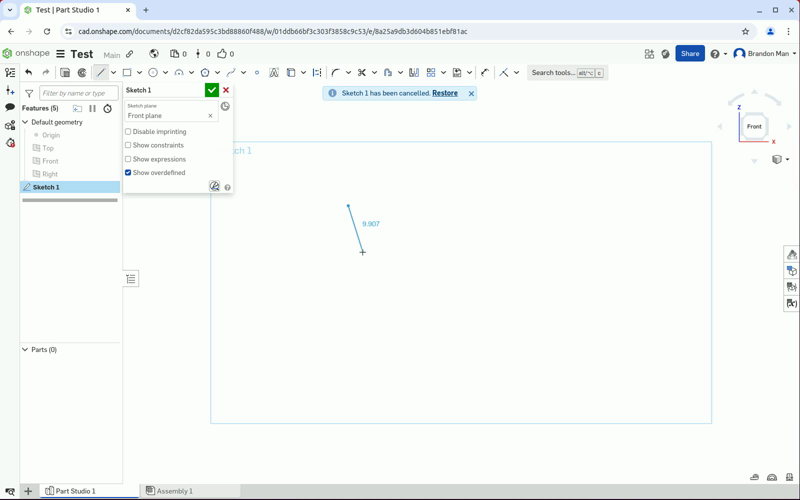
click(362, 251)
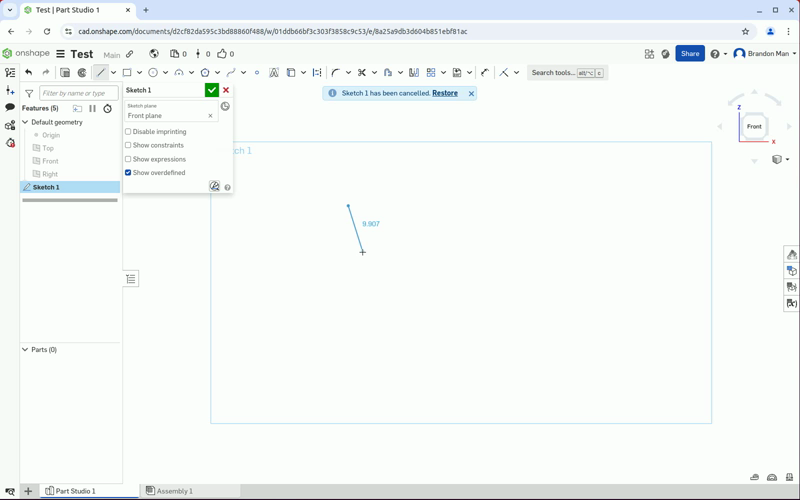
key_up(shift)
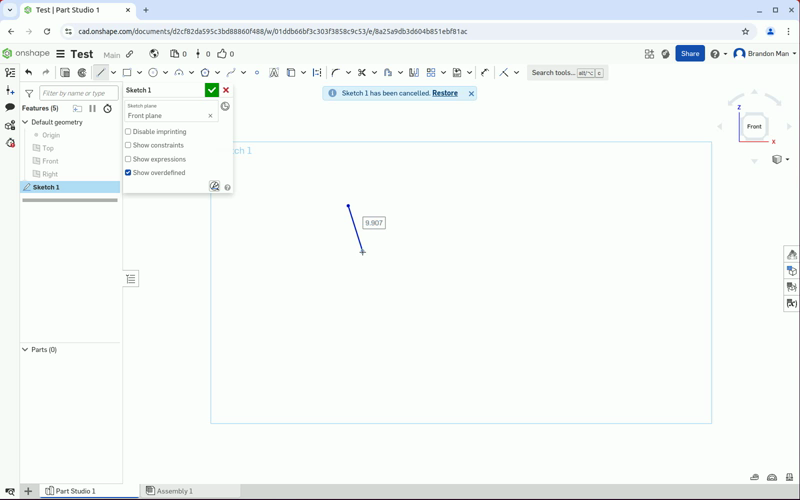
key_down(shift)
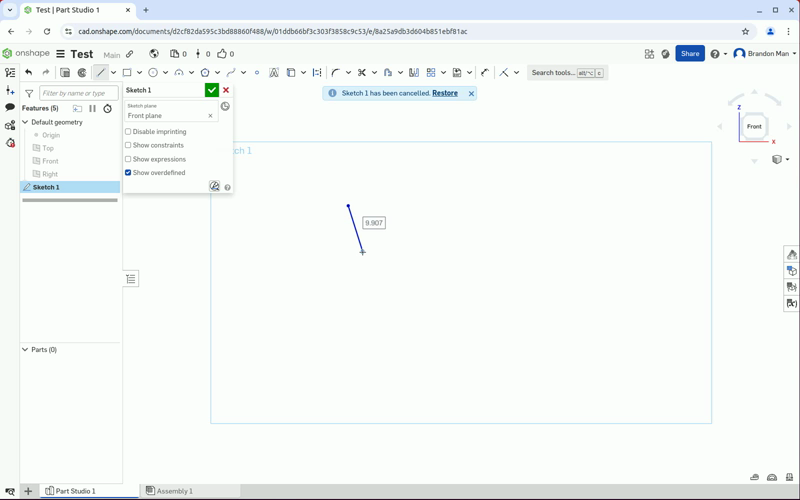
mouse_move(392, 251)
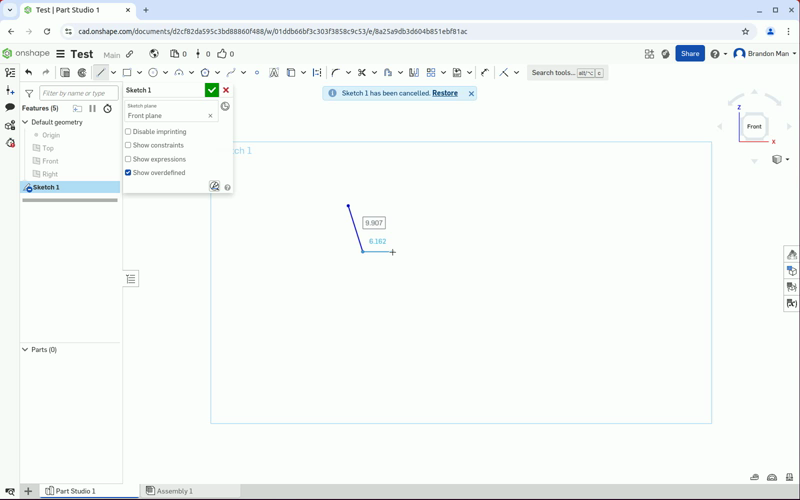
mouse_move(362, 307)
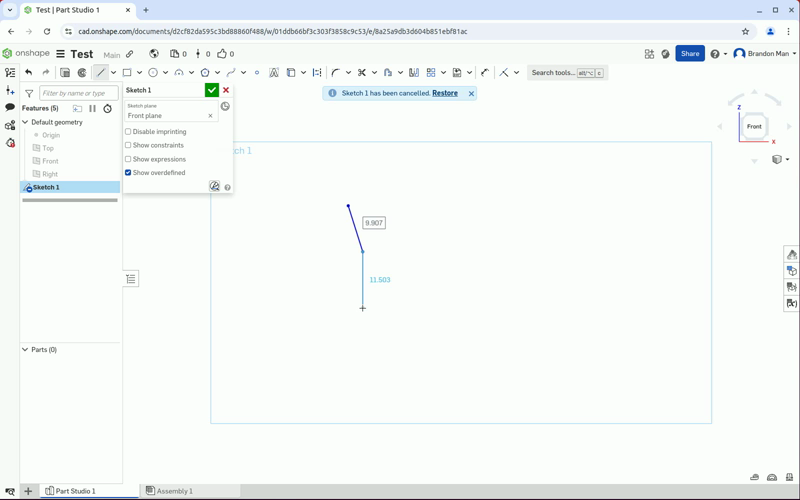
click(362, 307)
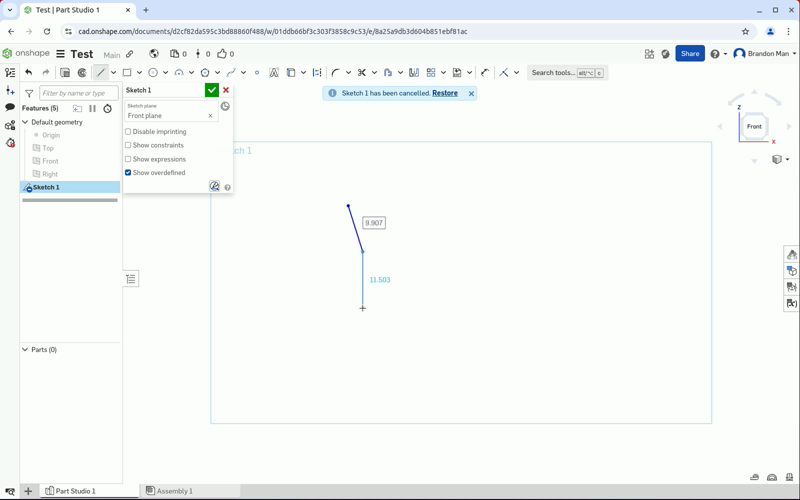
key_up(shift)
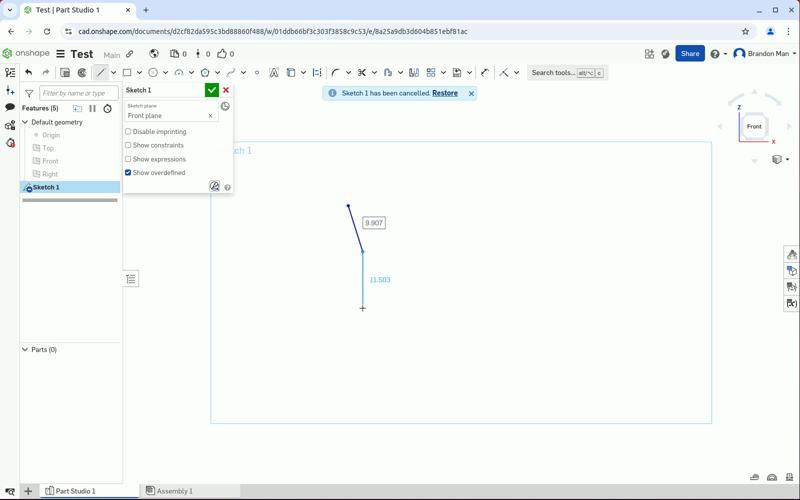
key_down(shift)
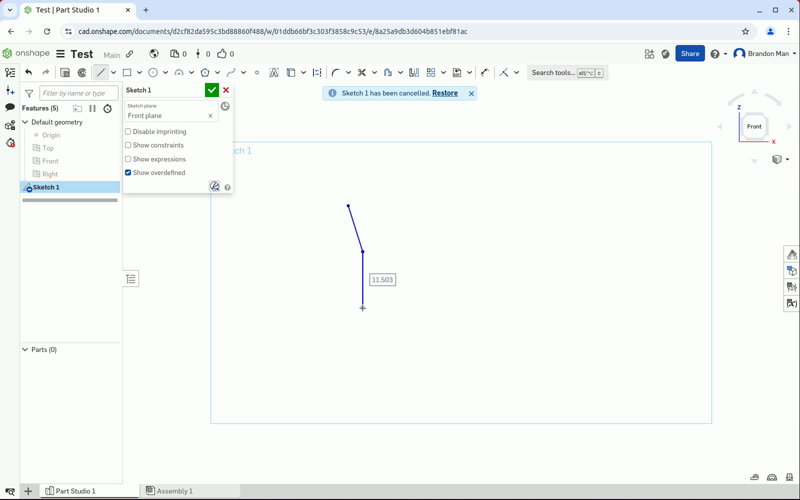
mouse_move(392, 307)
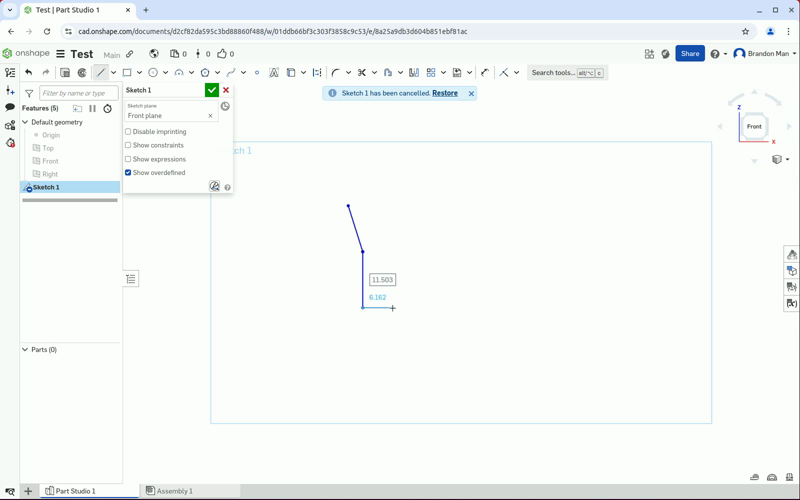
mouse_move(351, 327)
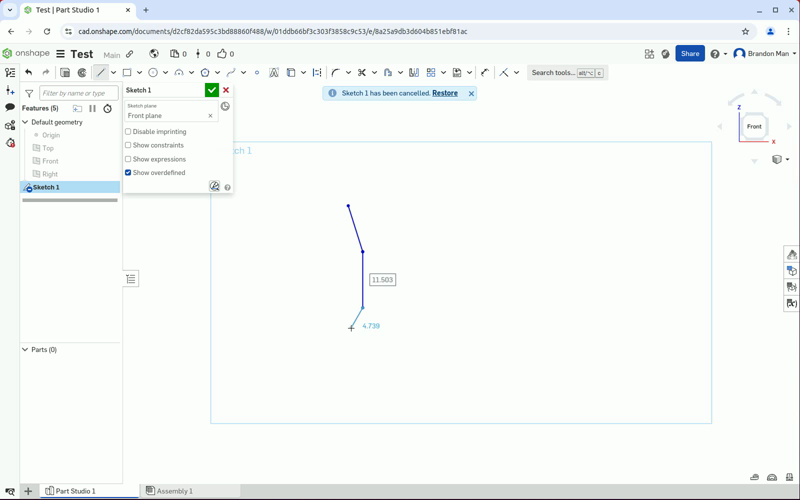
click(351, 327)
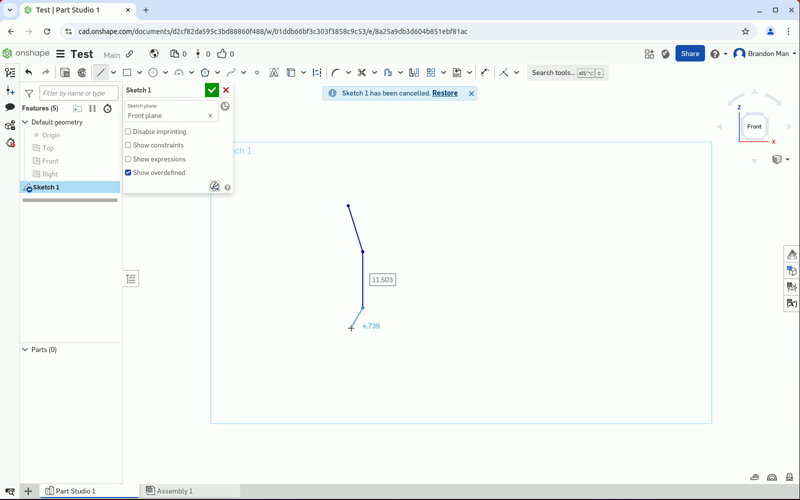
key_up(shift)
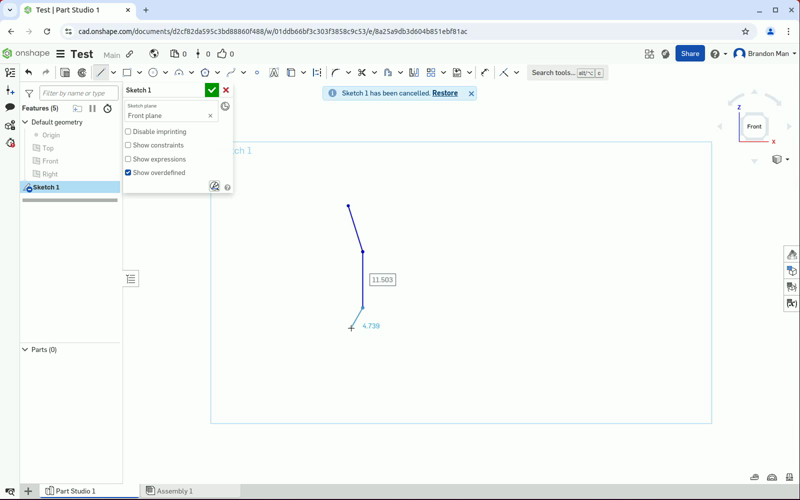
key(esc)
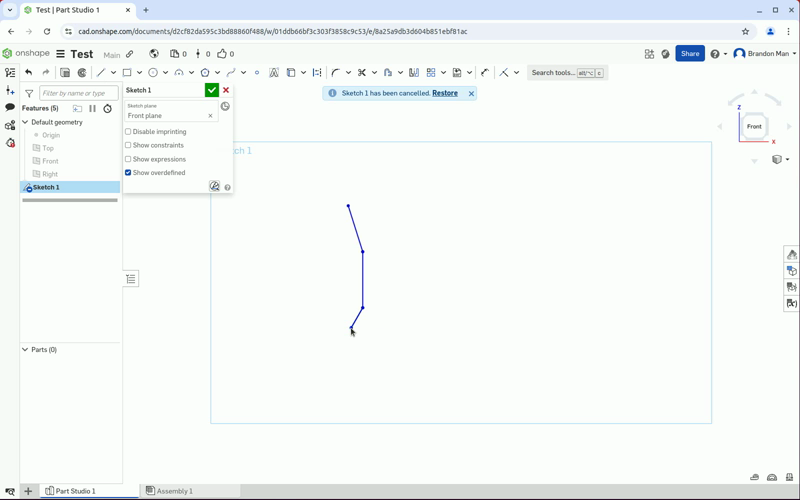
key(a)
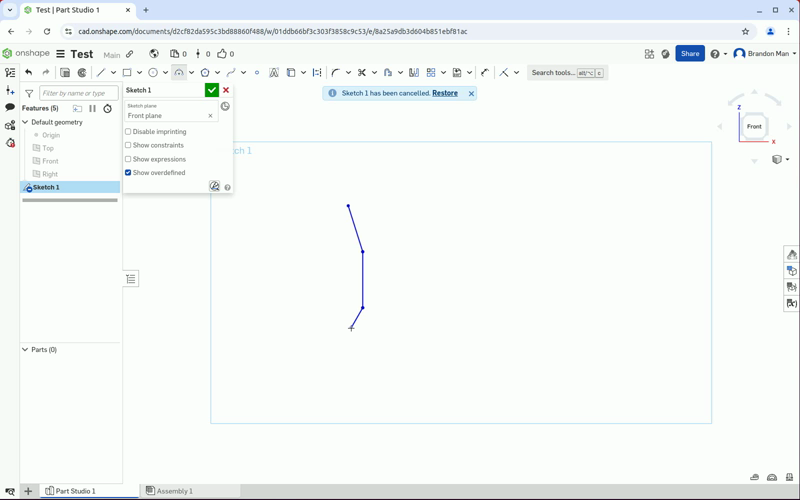
mouse_move(351, 327)
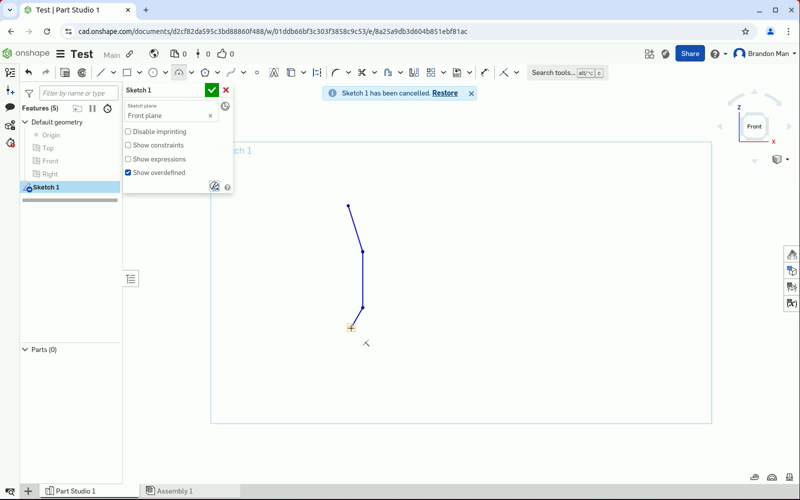
click(351, 327)
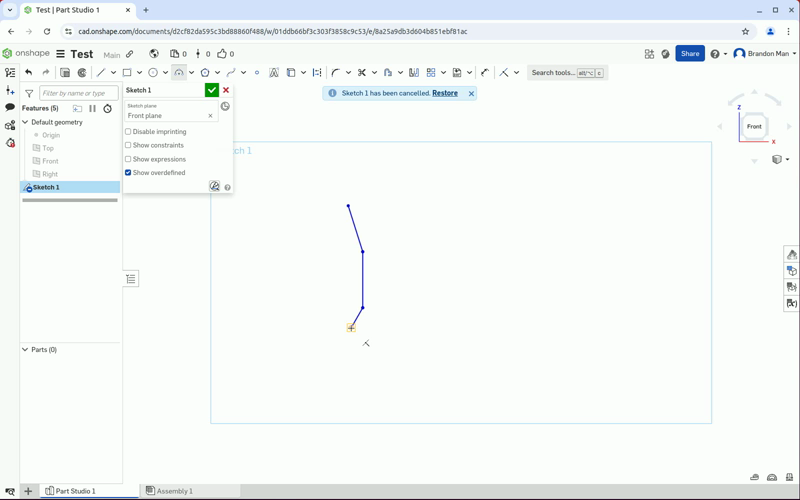
key_down(shift)
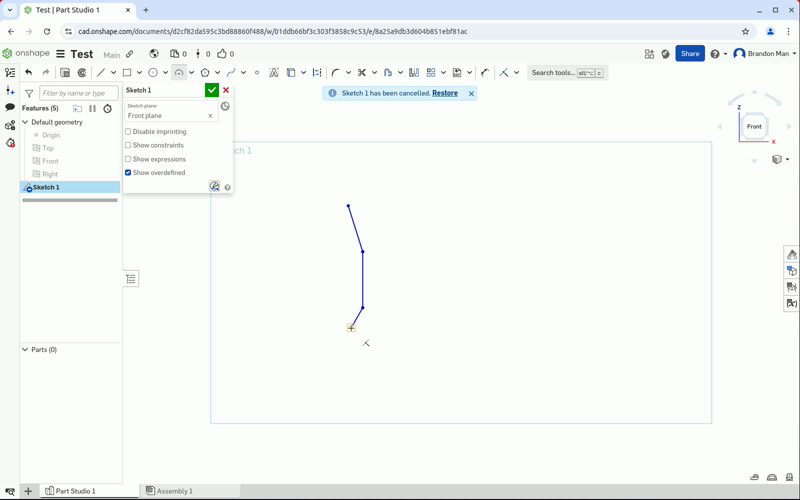
mouse_move(395, 342)
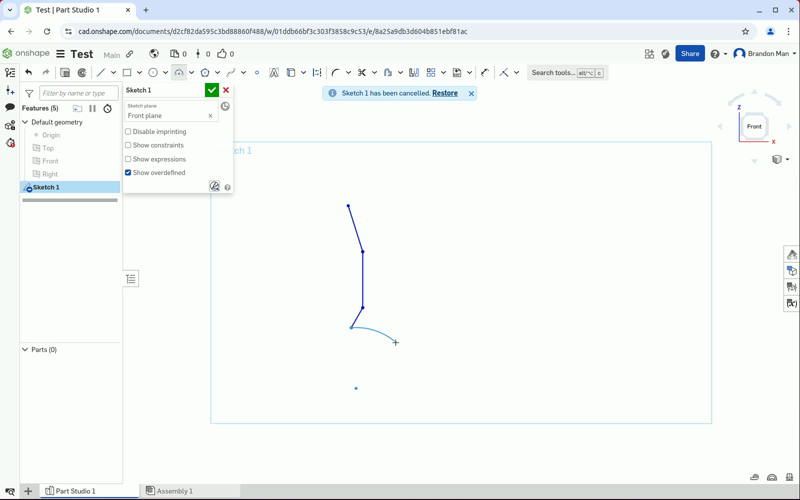
click(395, 342)
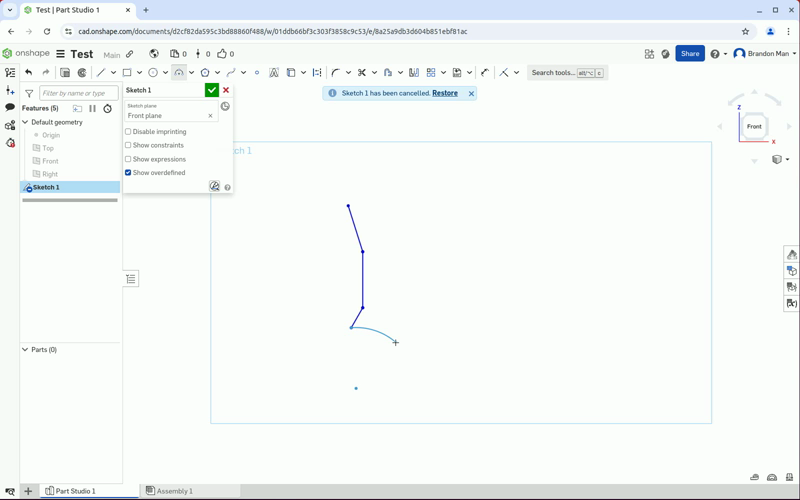
mouse_move(378, 318)
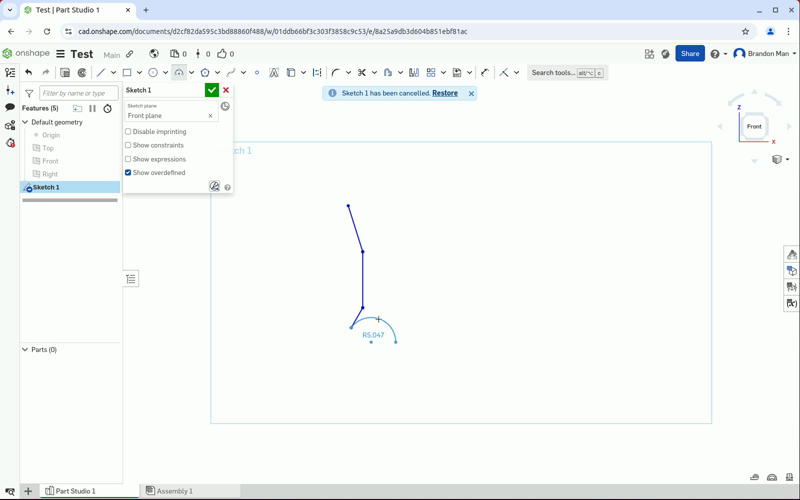
click(378, 318)
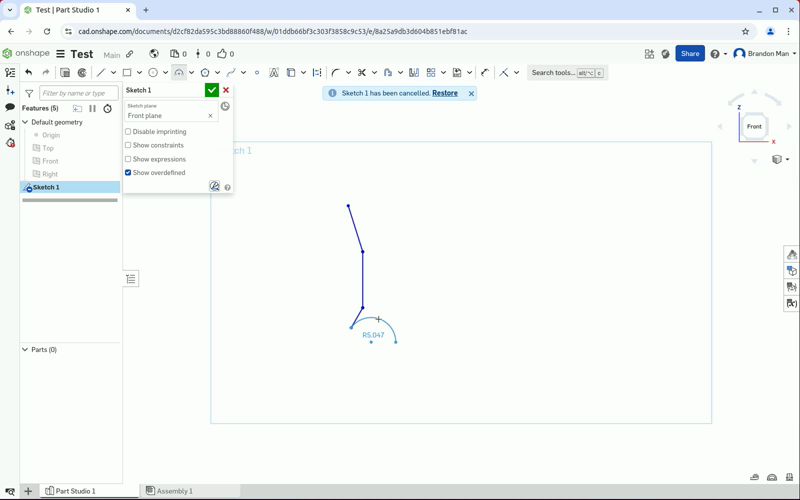
key_up(shift)
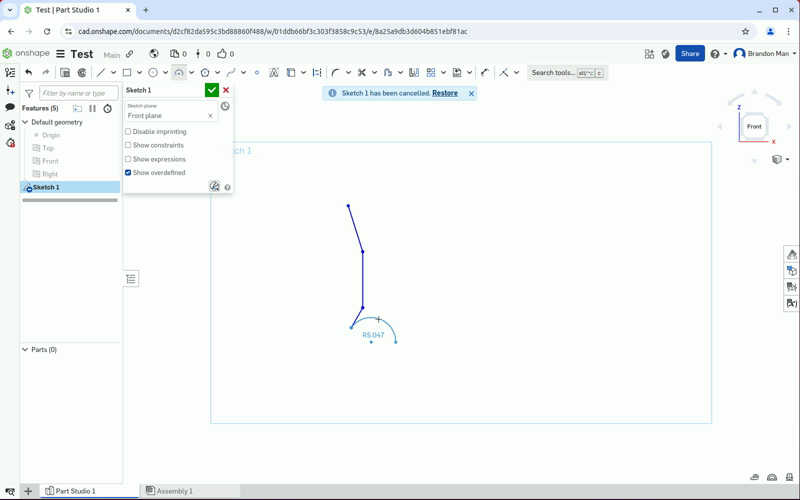
key(esc)
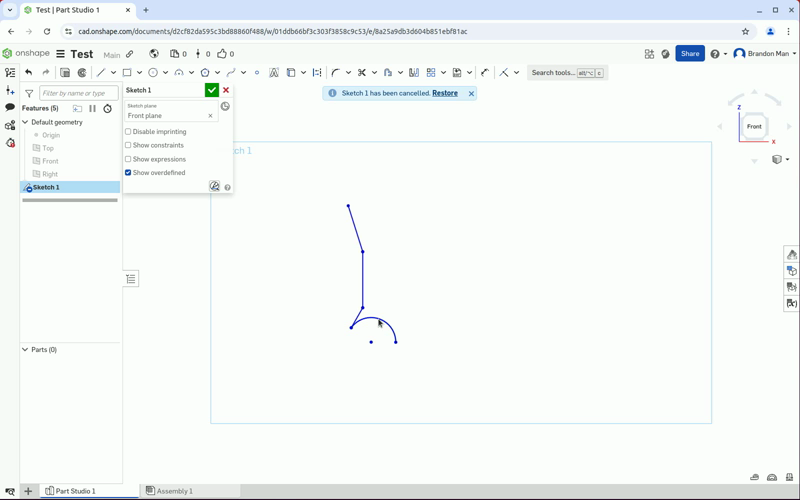
key(l)
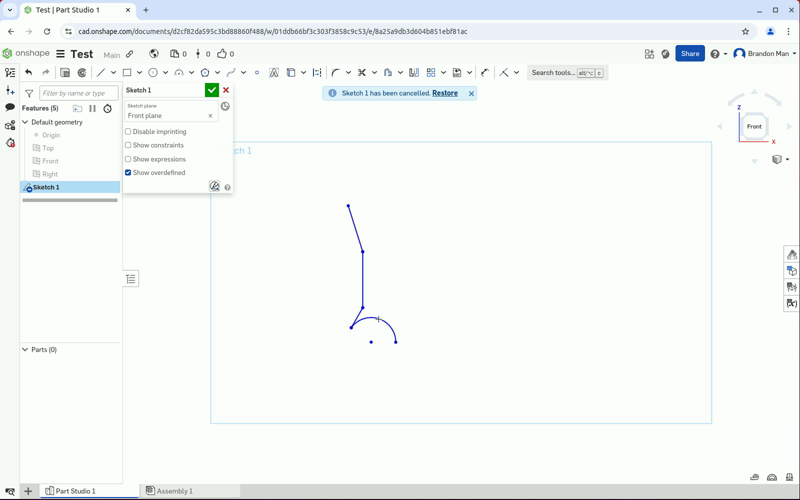
mouse_move(395, 342)
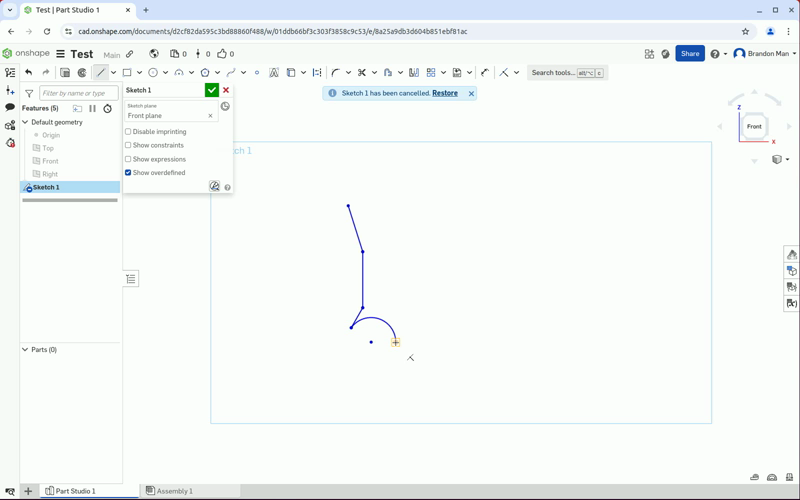
click(395, 342)
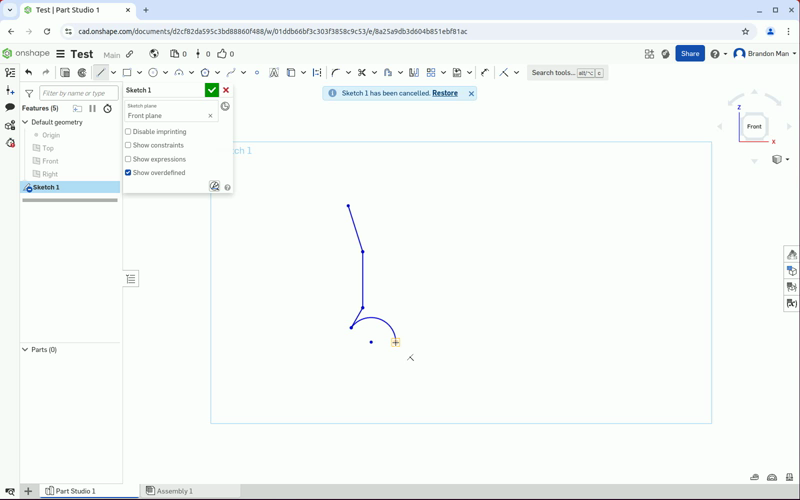
key_down(shift)
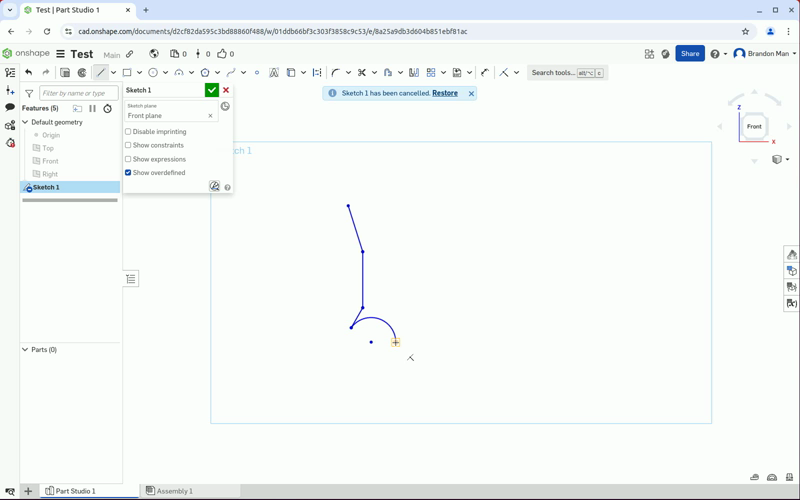
mouse_move(400, 188)
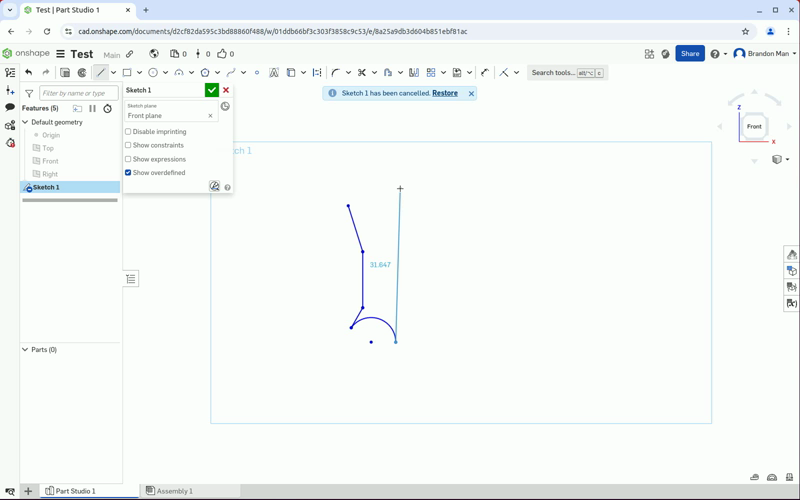
click(400, 188)
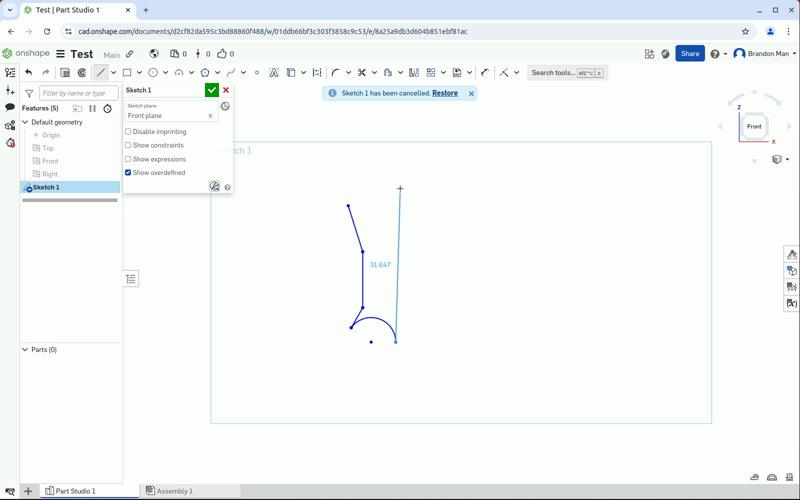
key_up(shift)
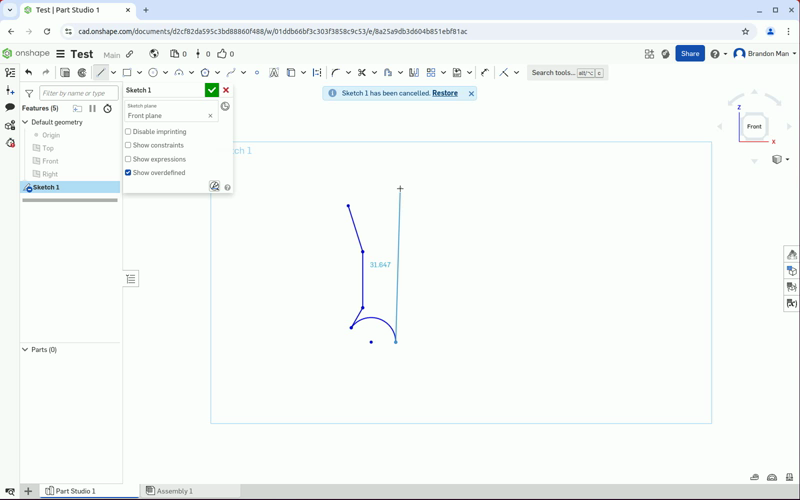
key(esc)
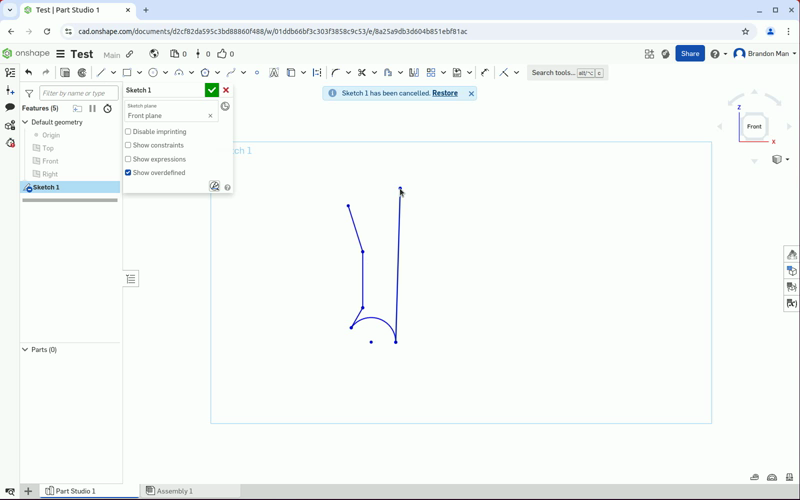
key(a)
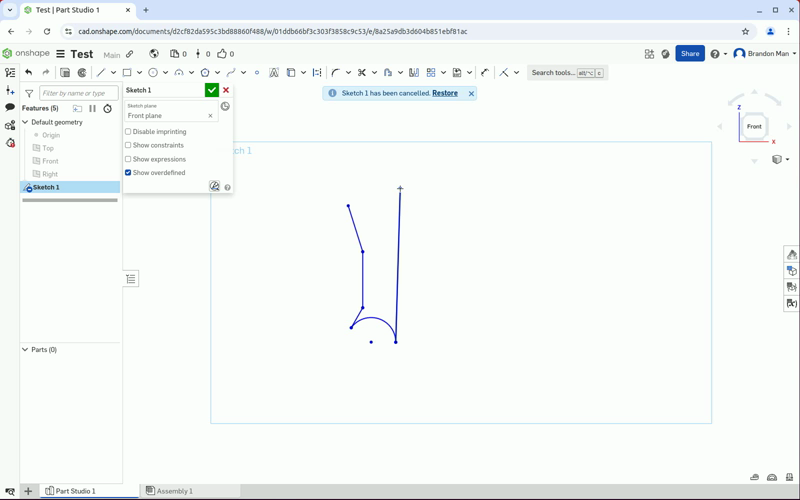
mouse_move(400, 188)
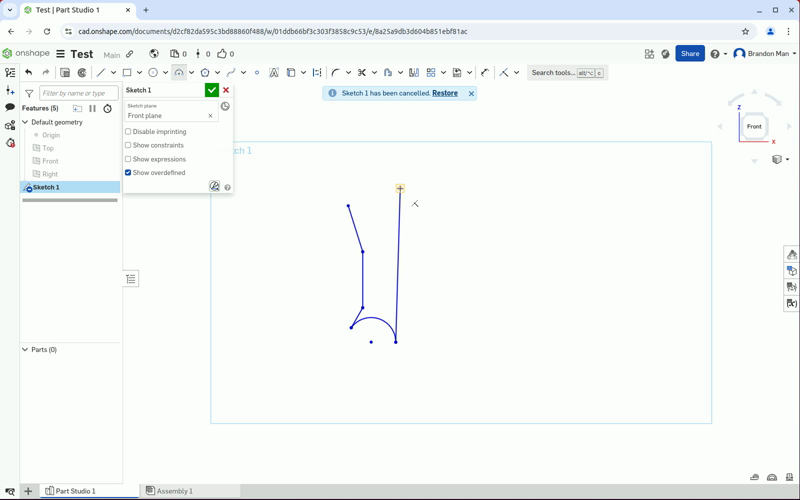
click(400, 188)
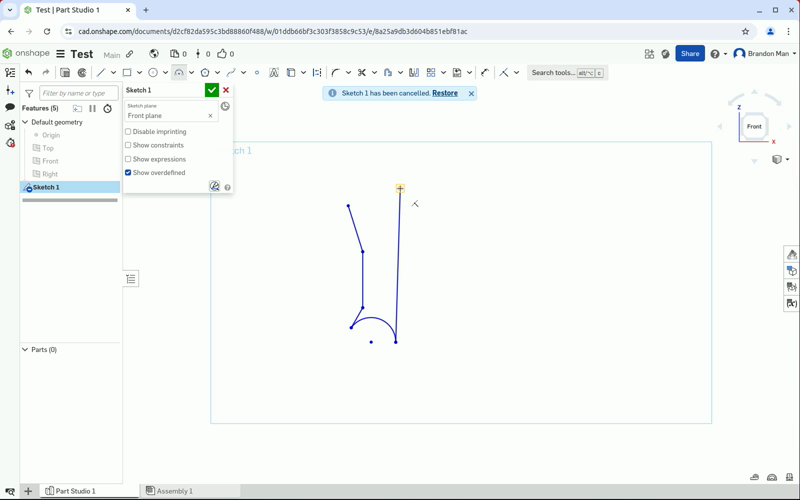
mouse_move(348, 205)
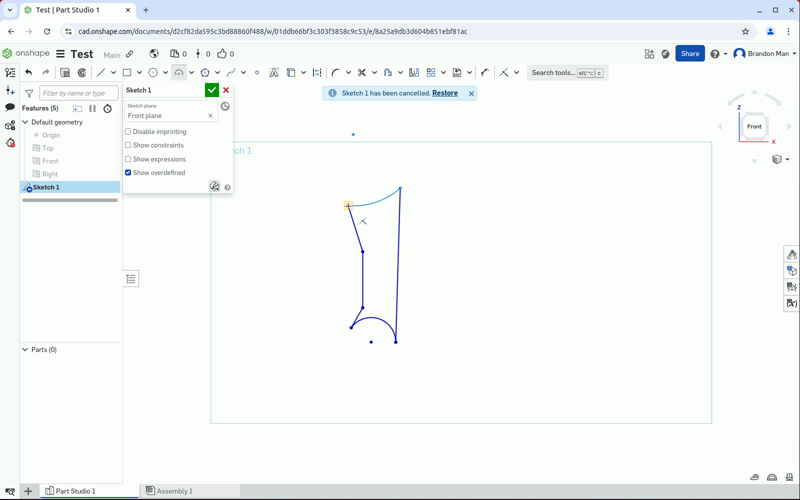
click(348, 205)
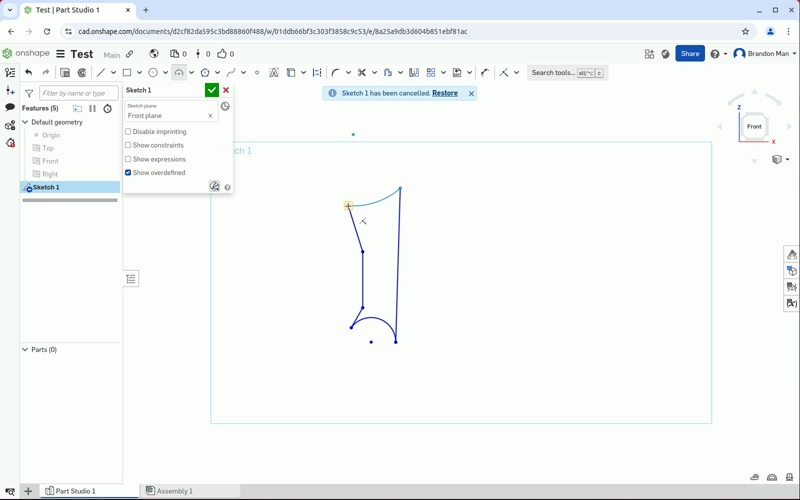
key_down(shift)
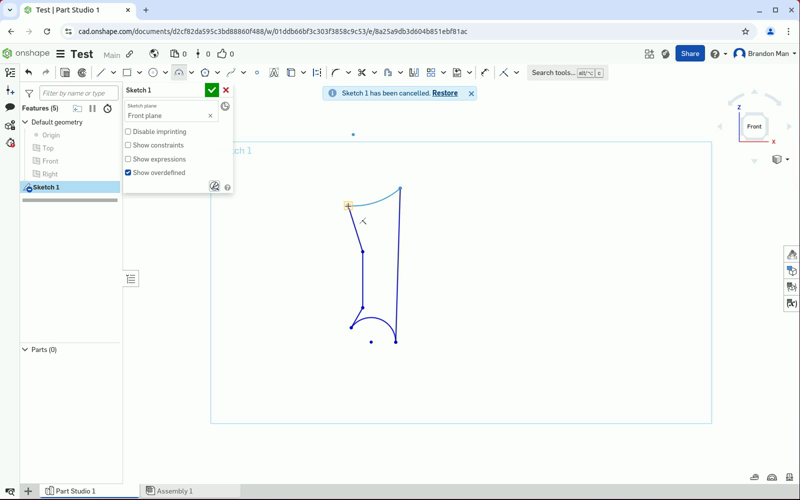
mouse_move(380, 214)
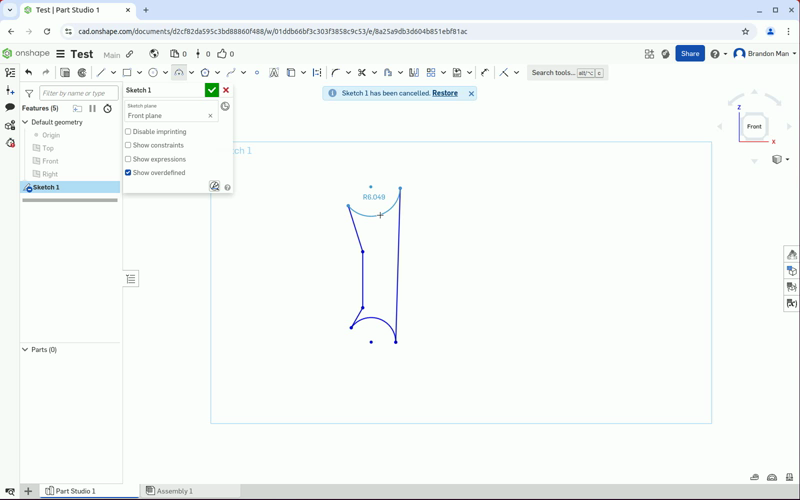
click(380, 214)
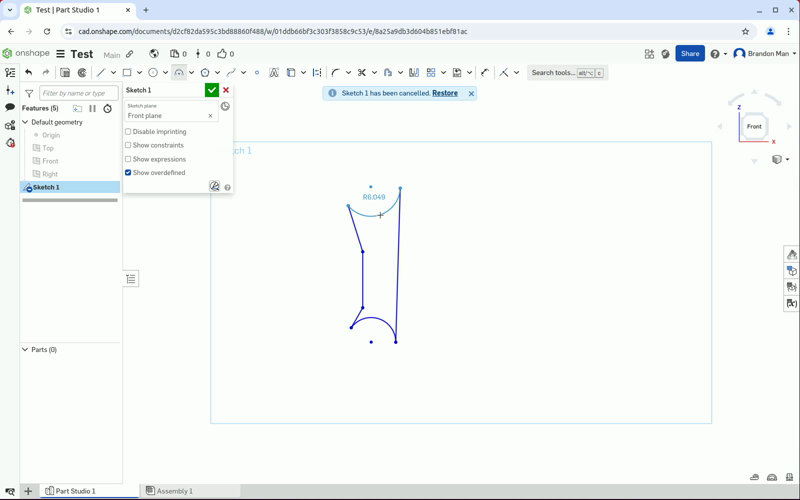
key_up(shift)
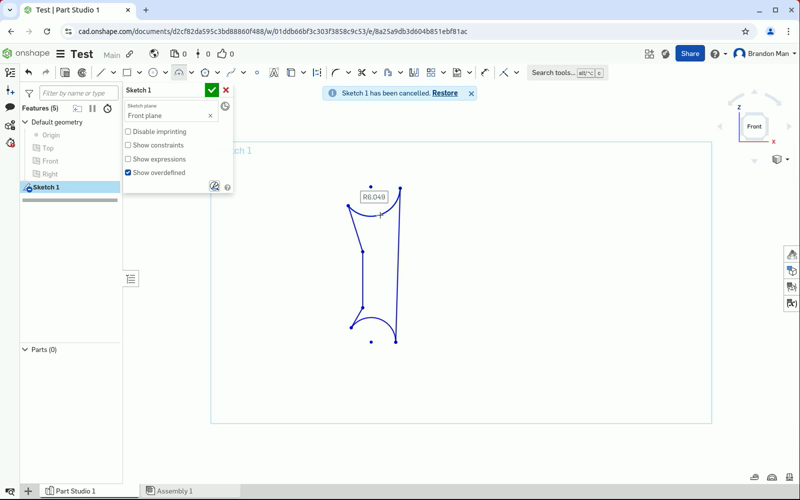
key(esc)
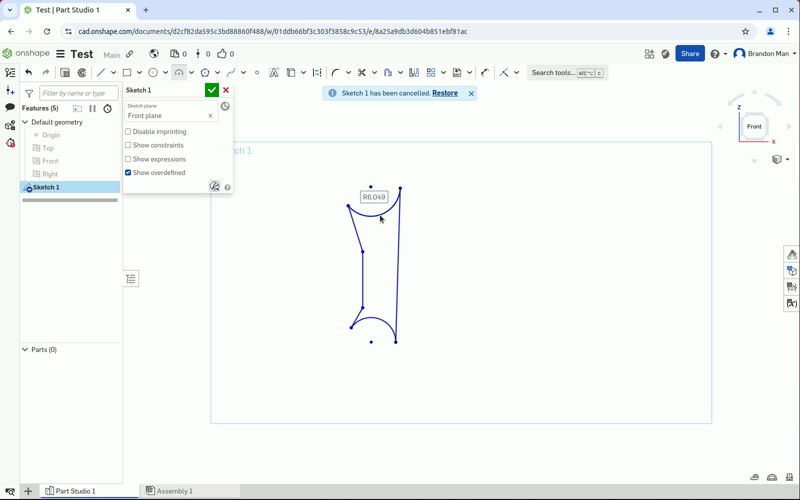
mouse_move(383, 261)
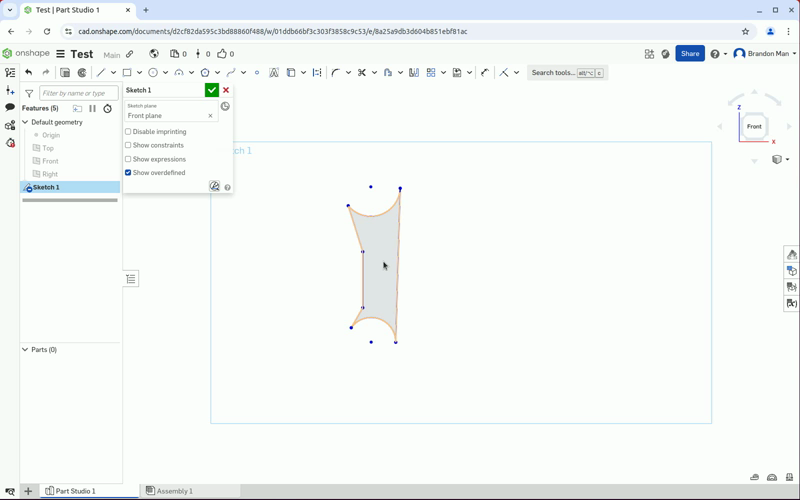
click(383, 261)
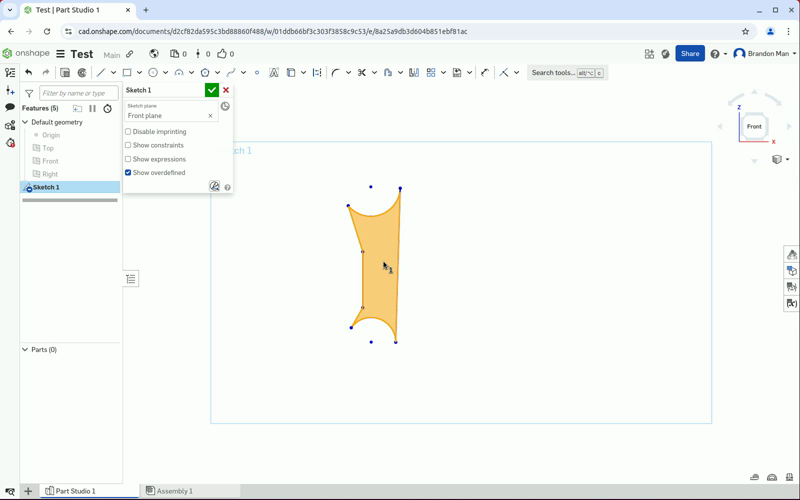
mouse_move(73, 352)
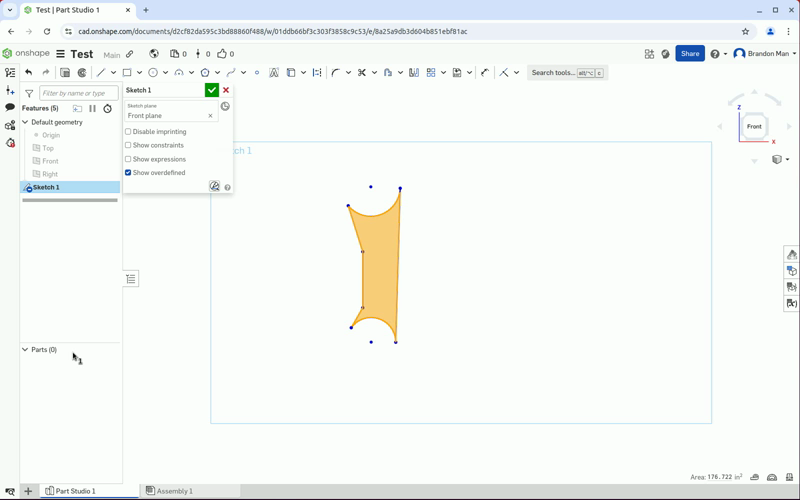
key(shift+y)
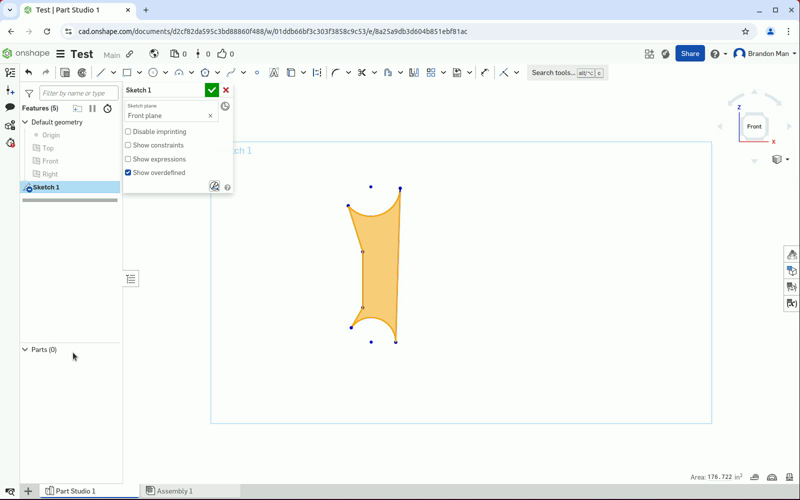
key(shift+e)
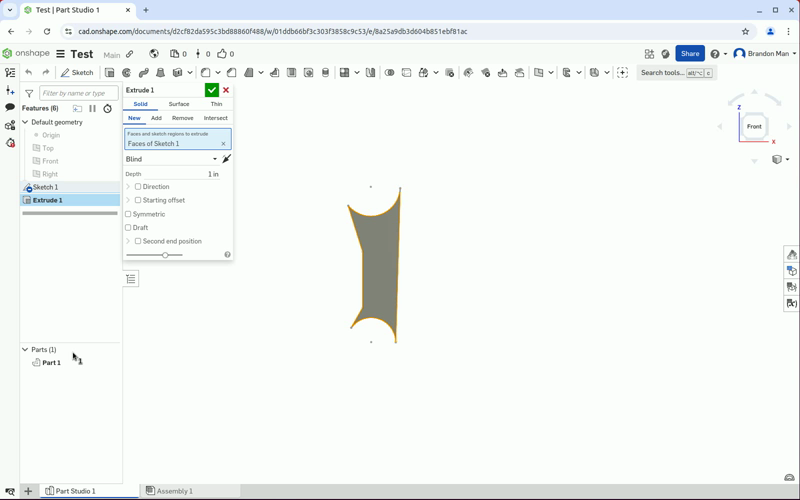
mouse_move(143, 106)
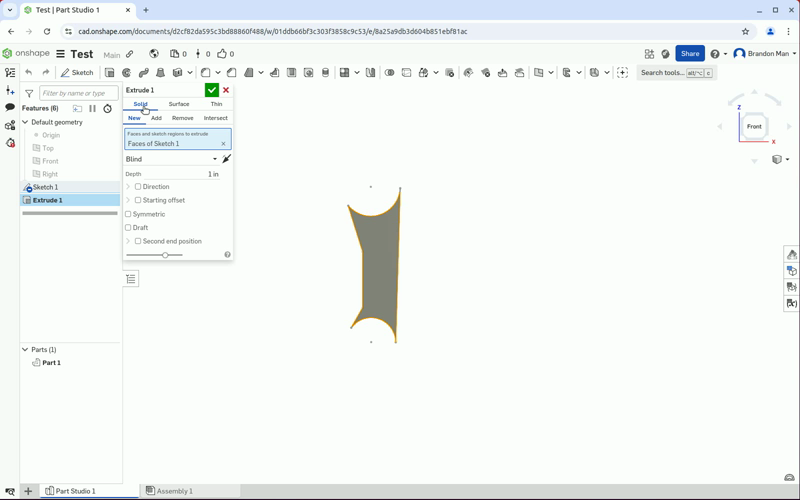
click(143, 106)
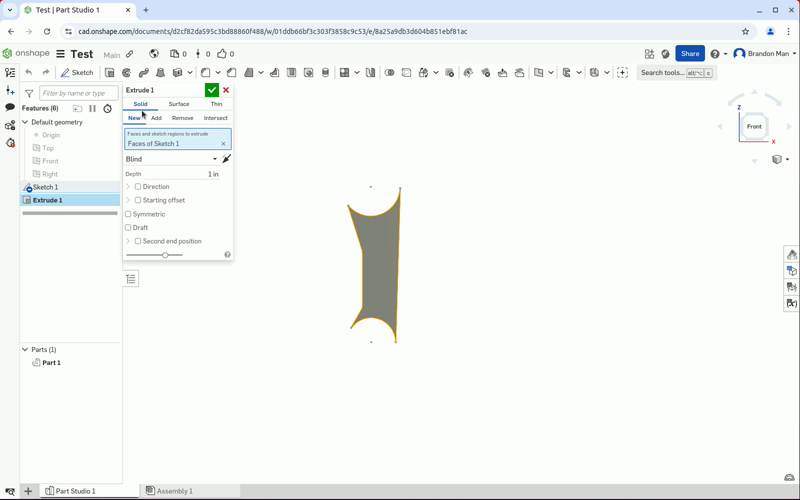
mouse_move(137, 120)
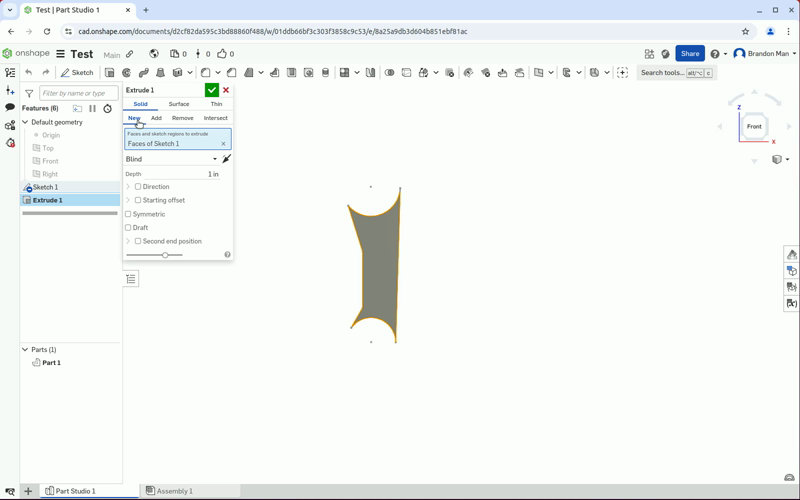
click(137, 120)
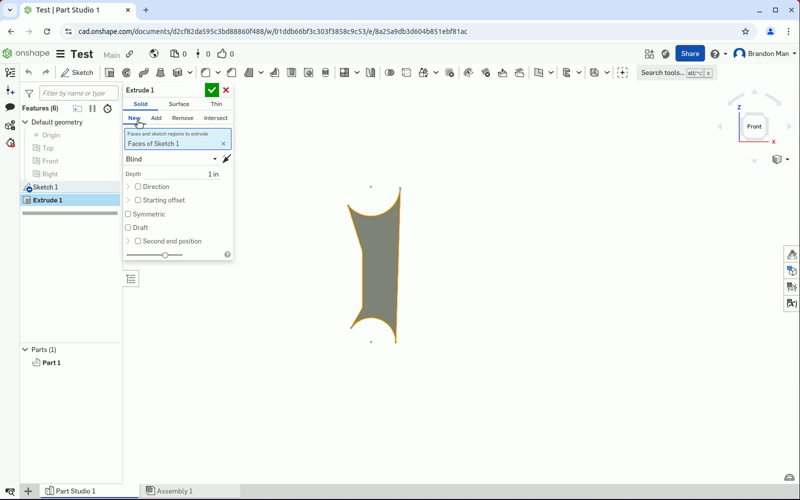
key(tab, 4)
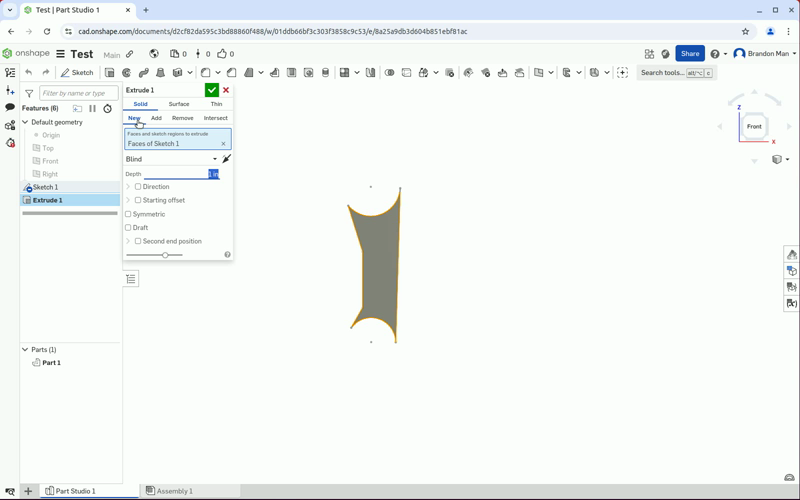
text(1.204)
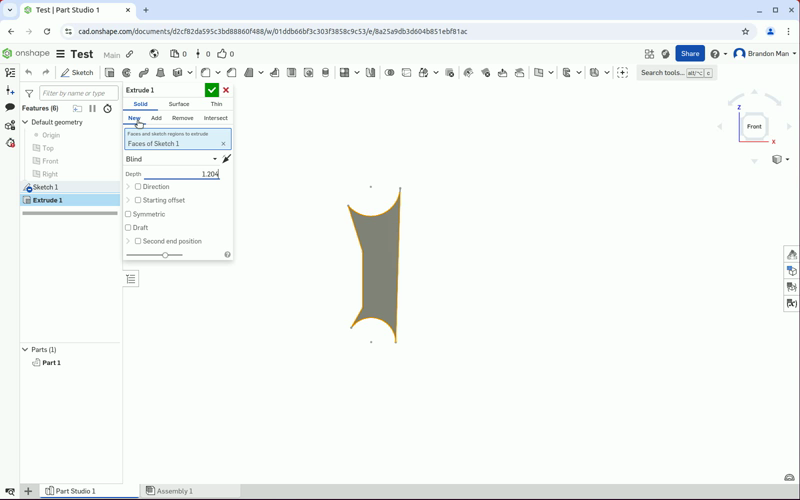
key(enter)
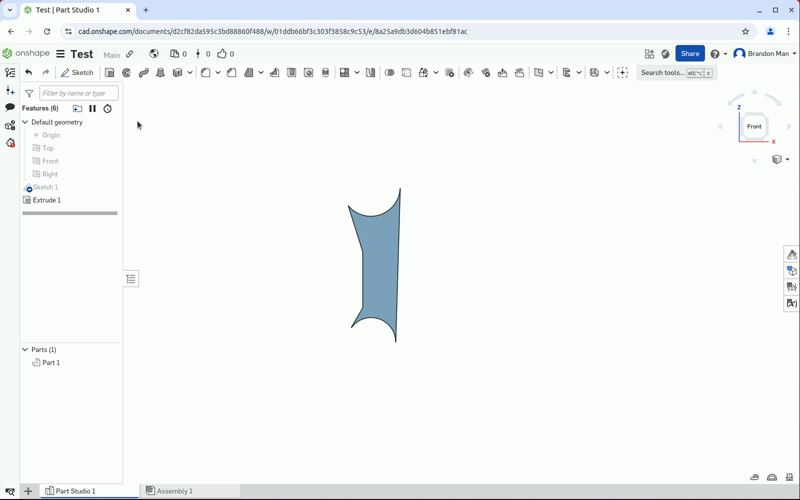
key(shift+h)
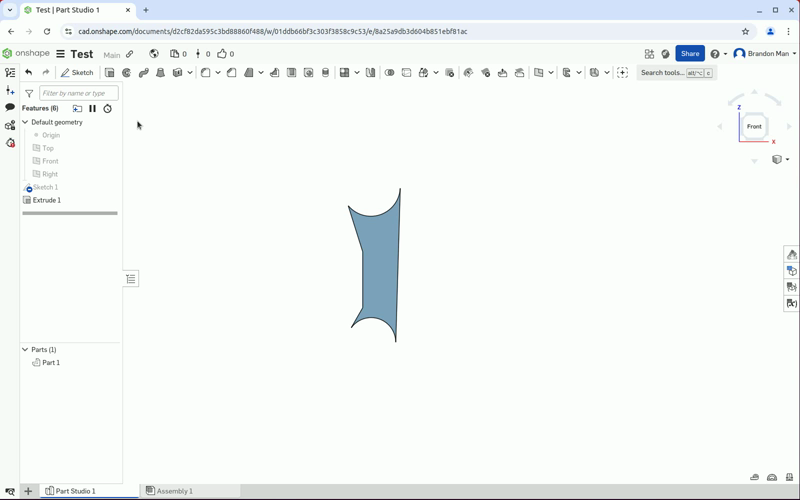
key(shift+h)
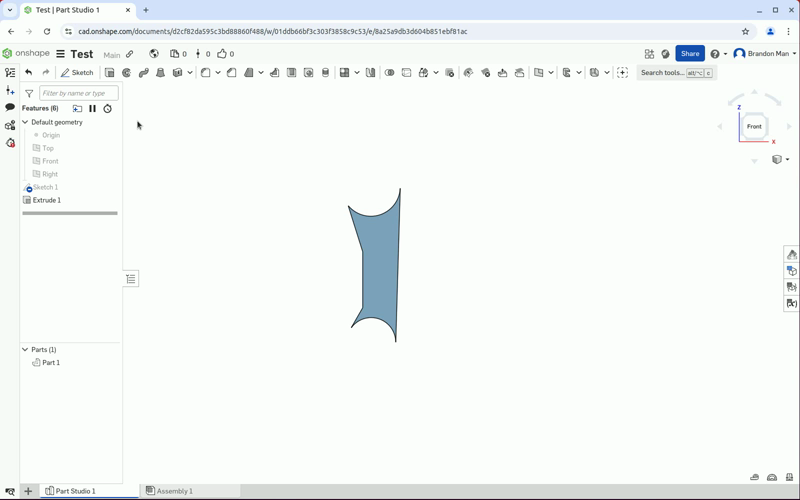
mouse_move(73, 189)
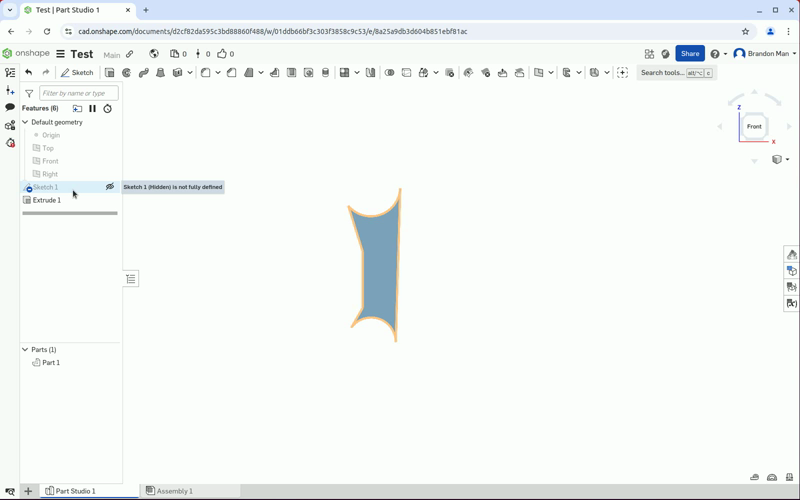
click(73, 189)
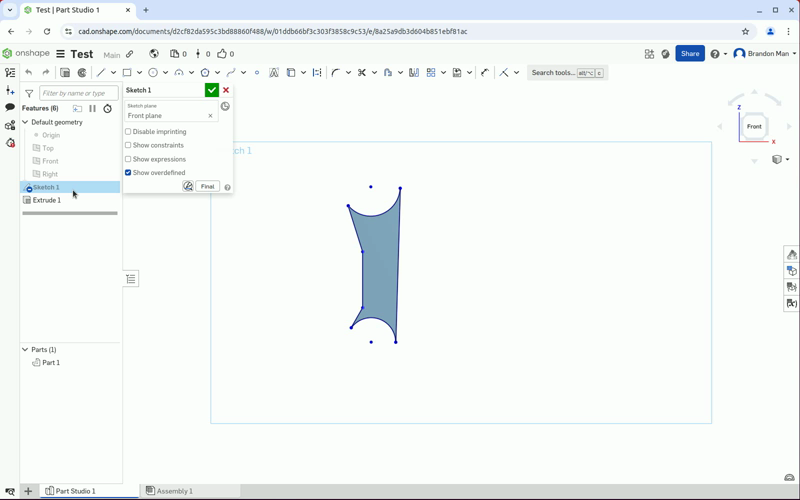
mouse_move(229, 92)
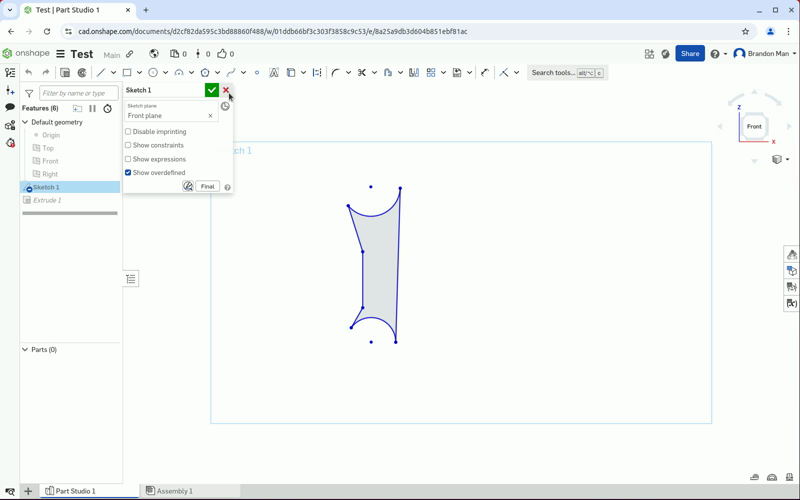
click(229, 92)
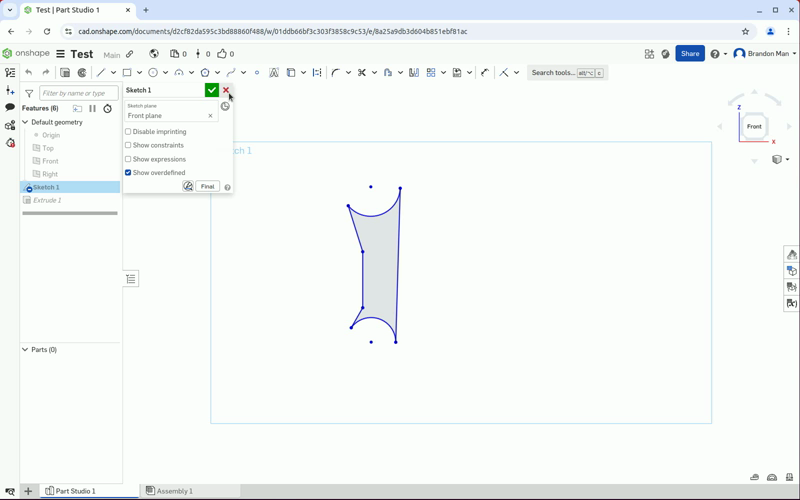
key(shift+s)
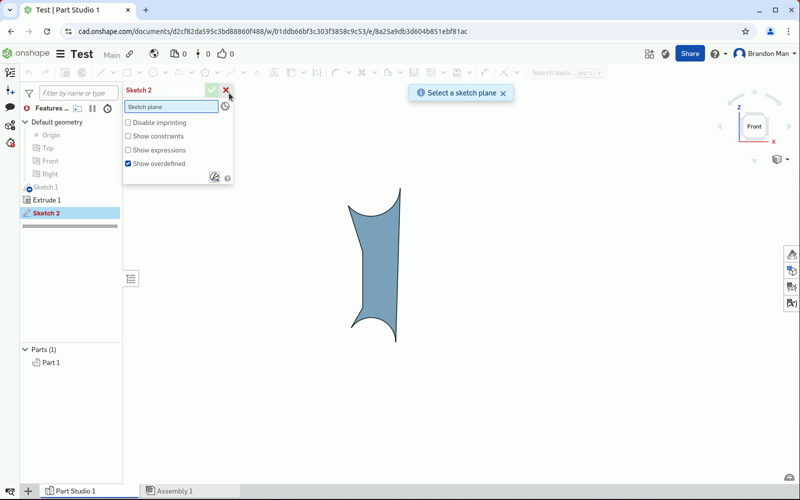
mouse_move(73, 163)
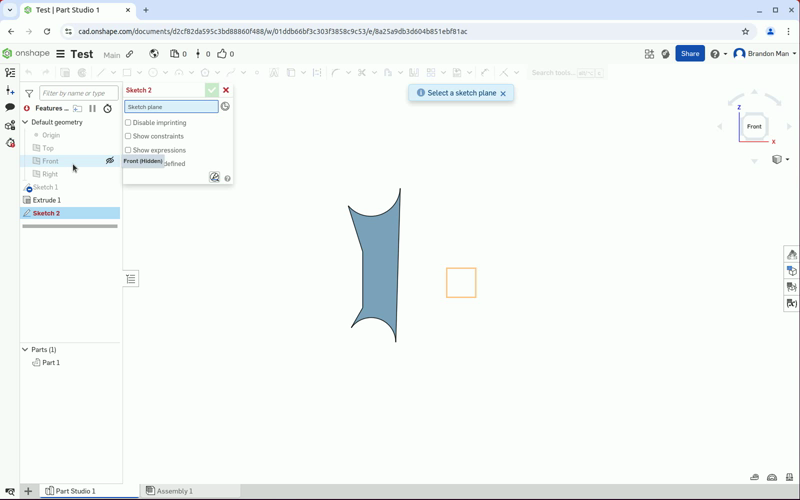
click(73, 163)
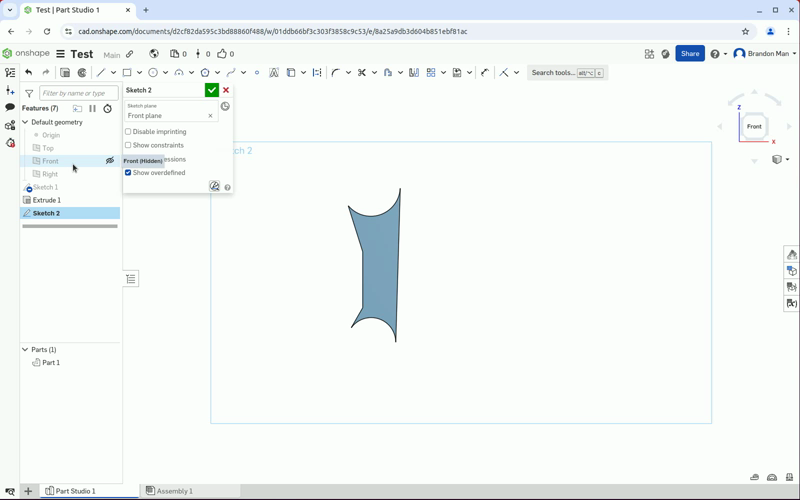
mouse_move(73, 352)
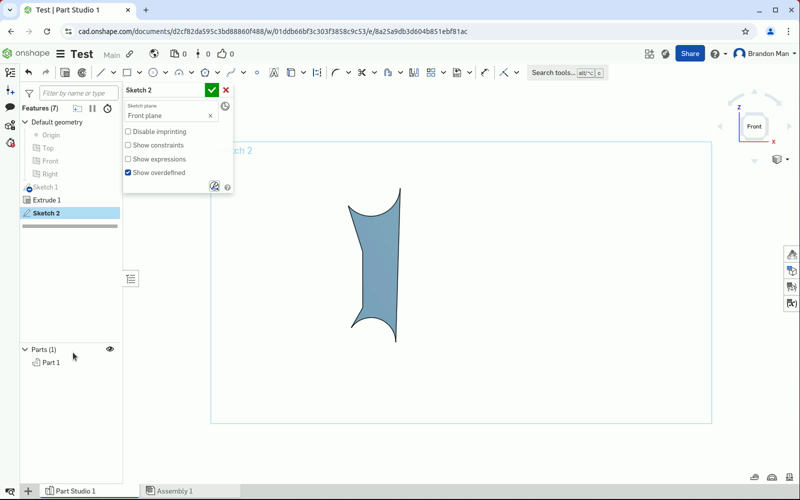
key(y)
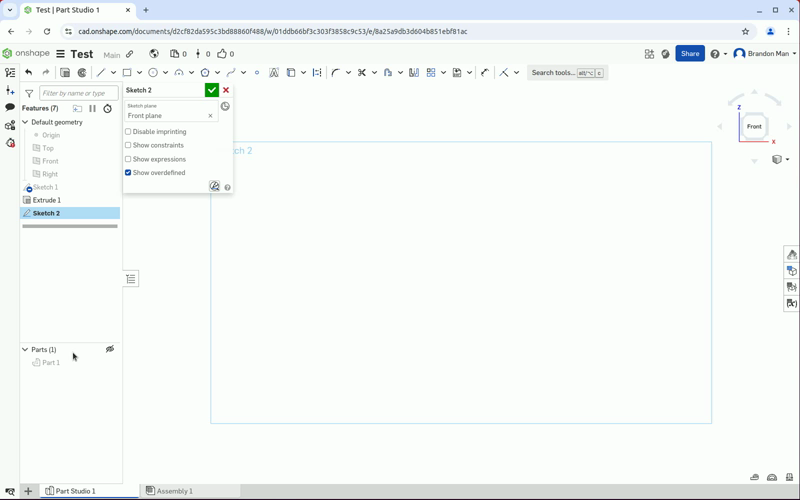
key(l)
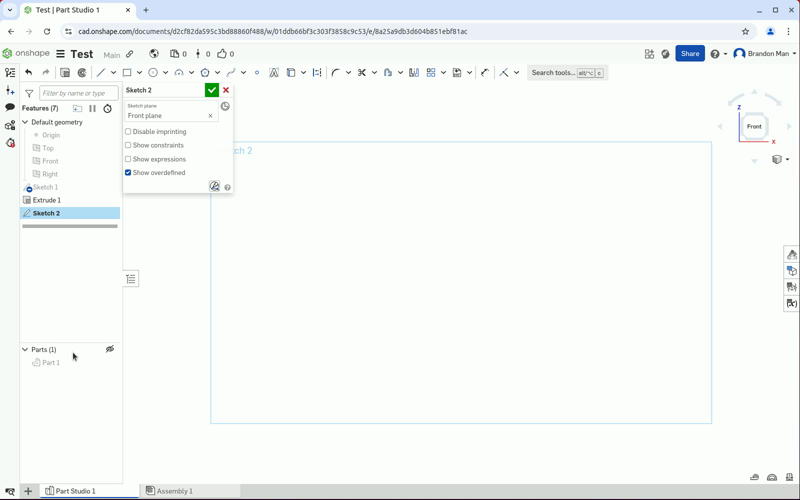
key_down(shift)
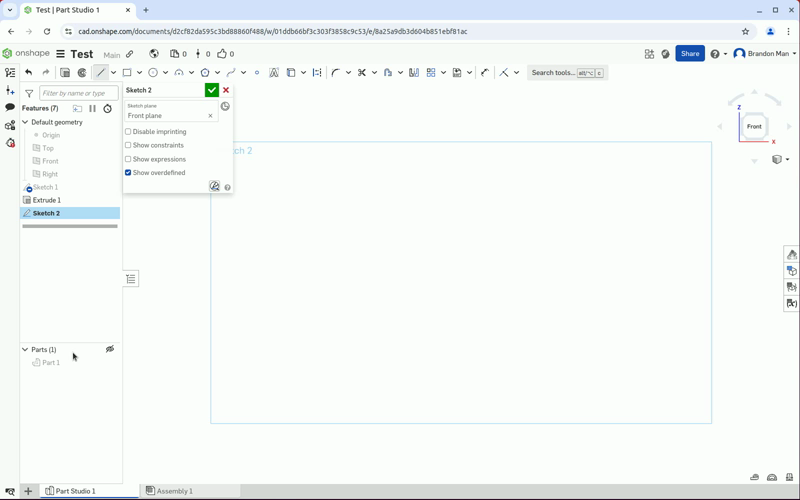
mouse_move(520, 189)
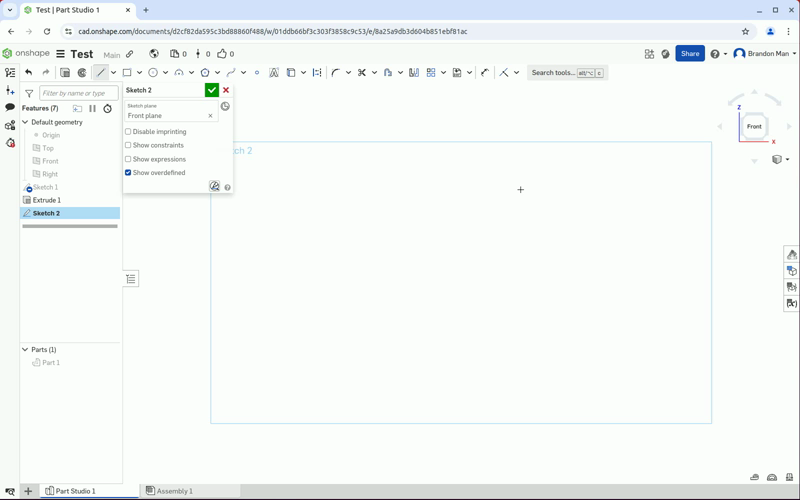
click(520, 189)
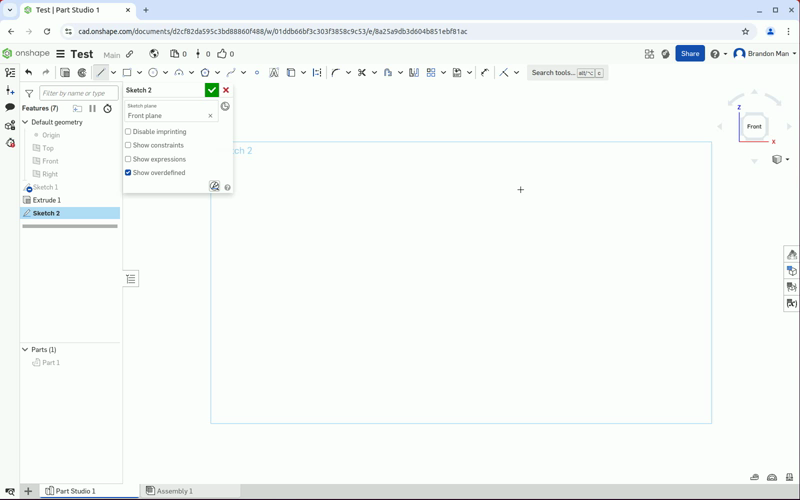
key_up(shift)
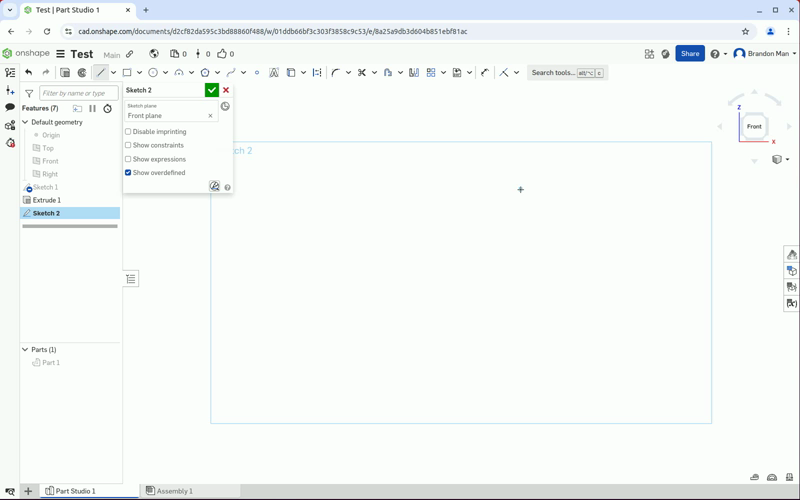
key_down(shift)
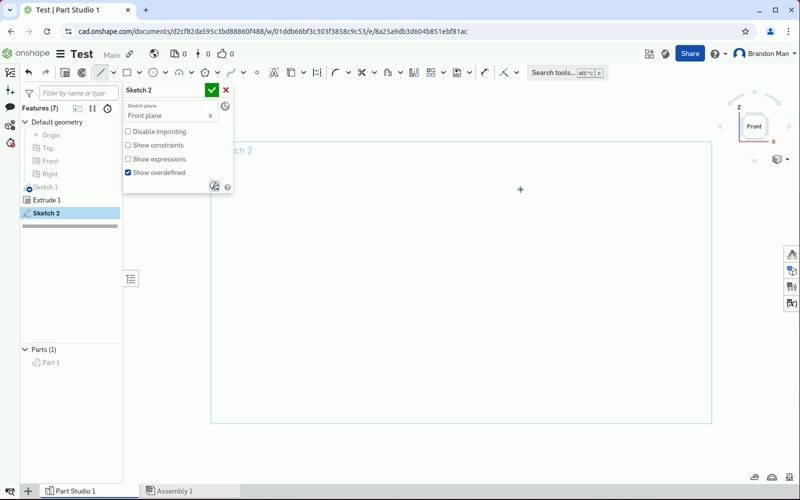
mouse_move(525, 343)
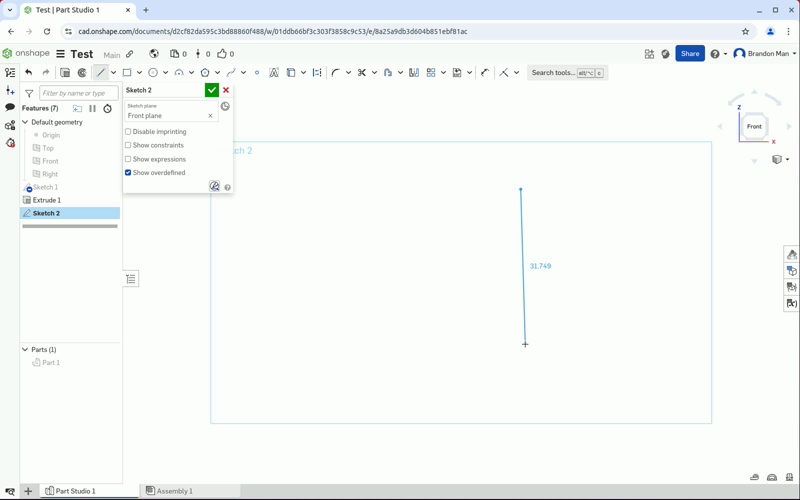
click(525, 343)
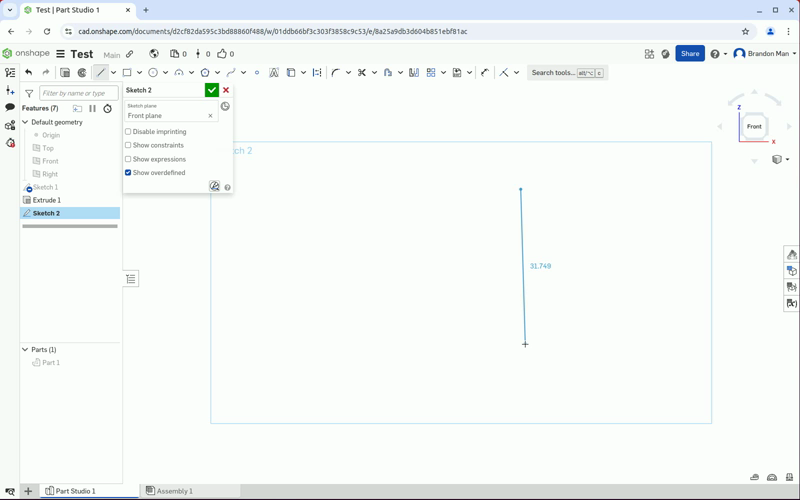
key_up(shift)
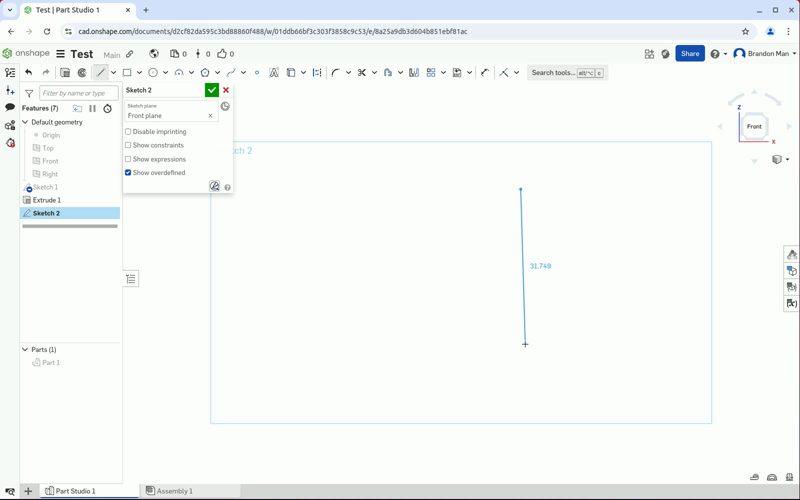
key(esc)
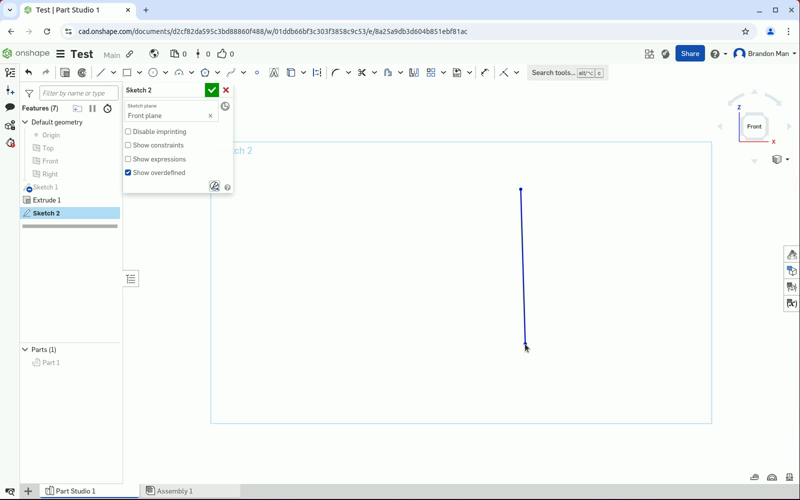
key(a)
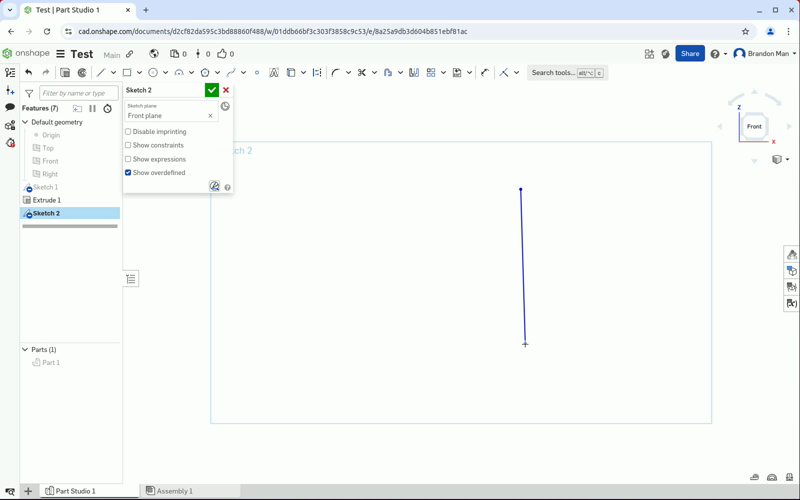
mouse_move(525, 343)
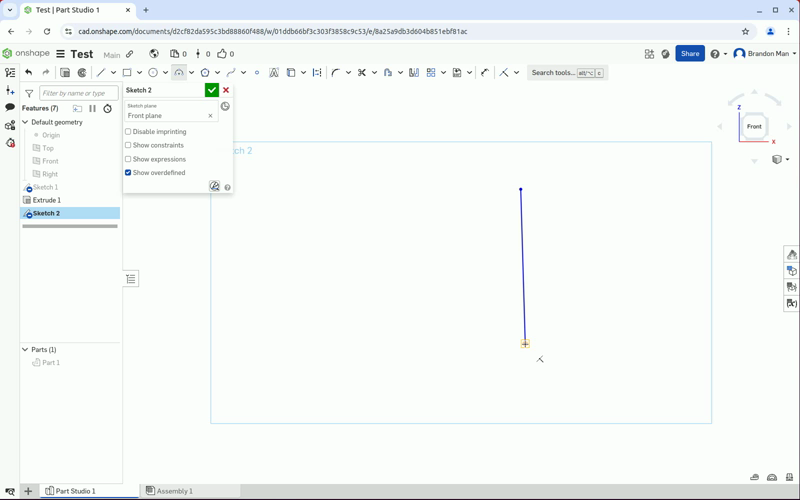
click(525, 343)
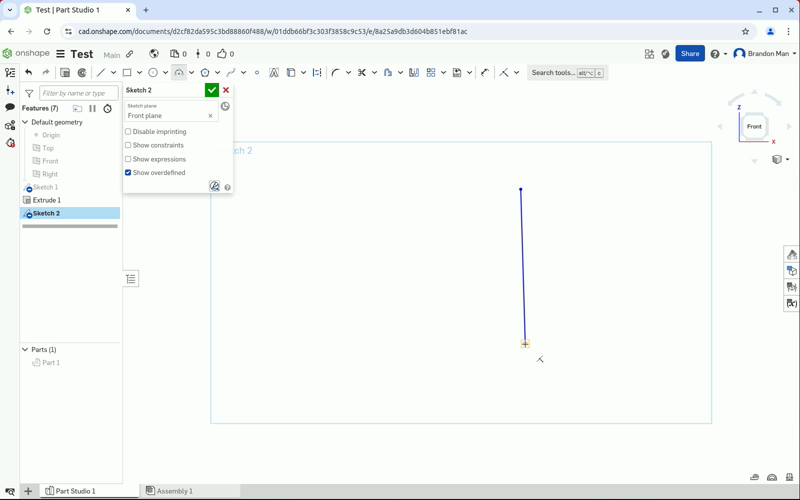
key_down(shift)
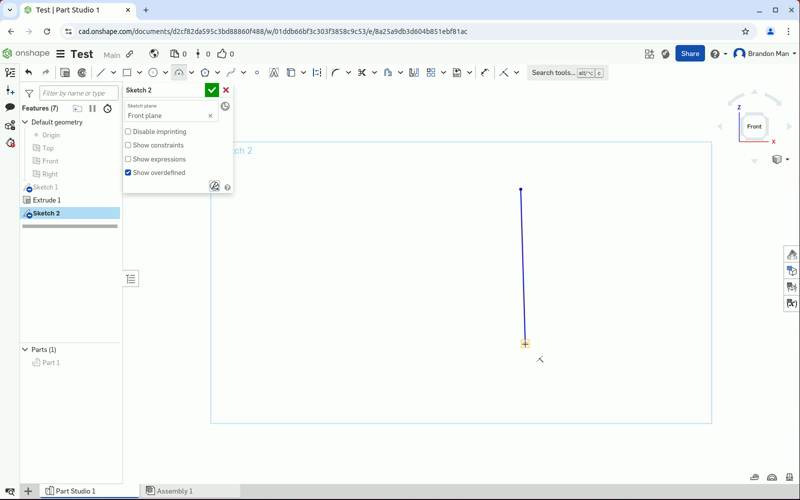
mouse_move(570, 330)
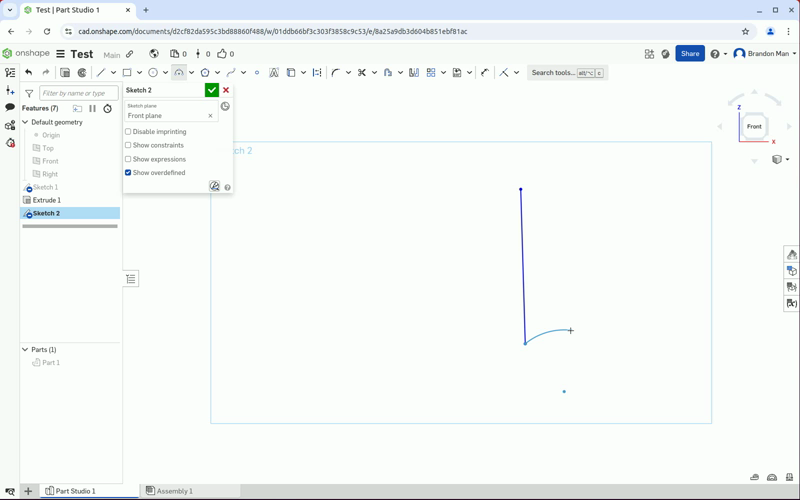
click(570, 330)
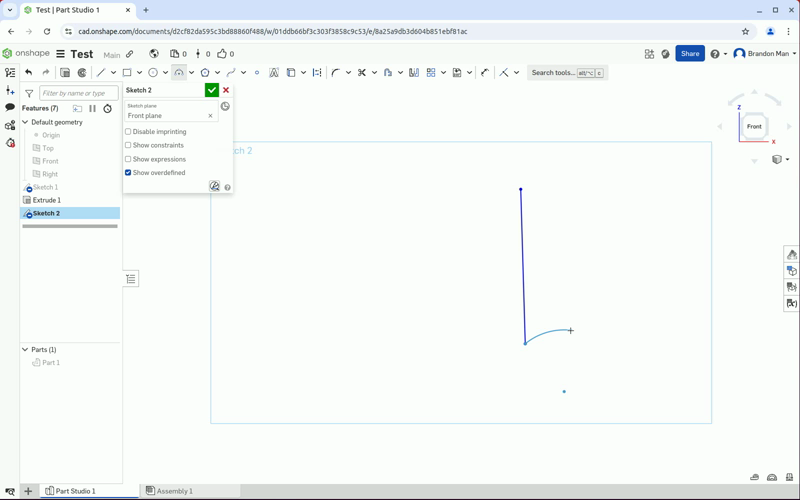
mouse_move(543, 320)
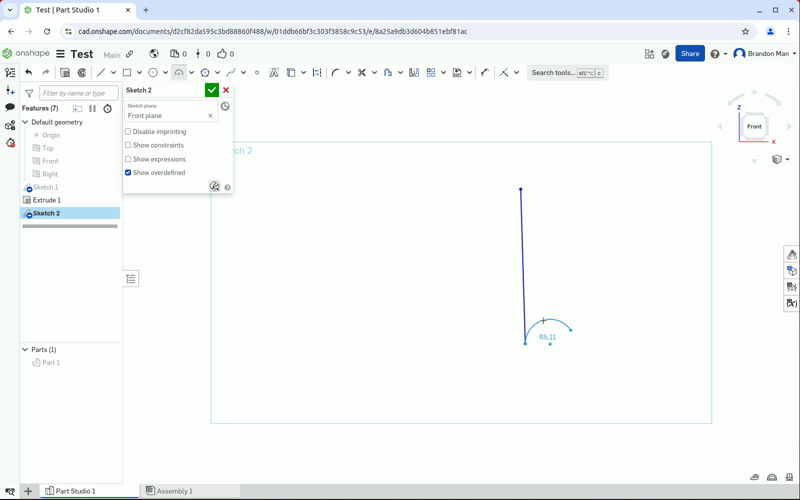
click(543, 320)
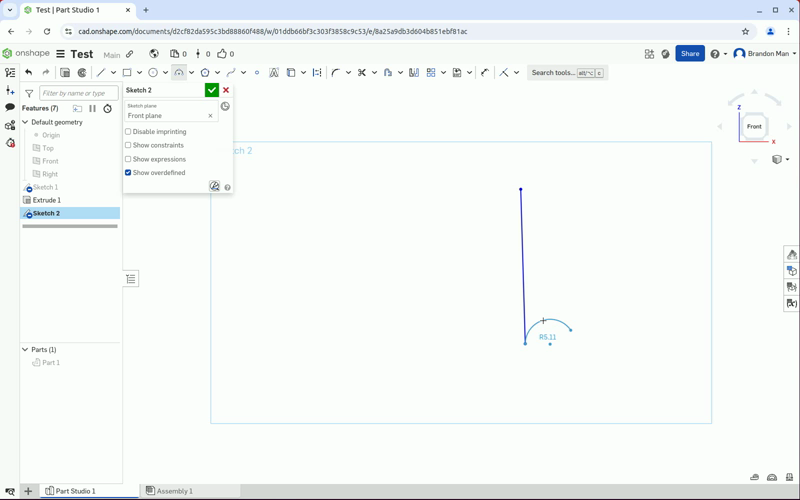
key_up(shift)
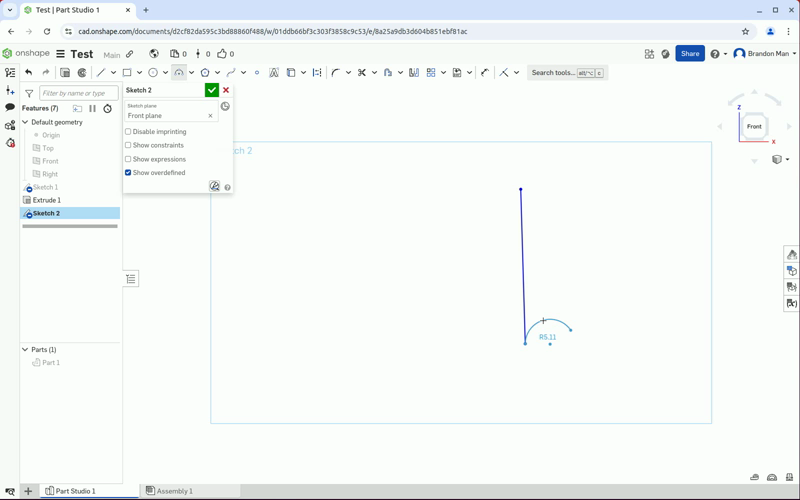
key(esc)
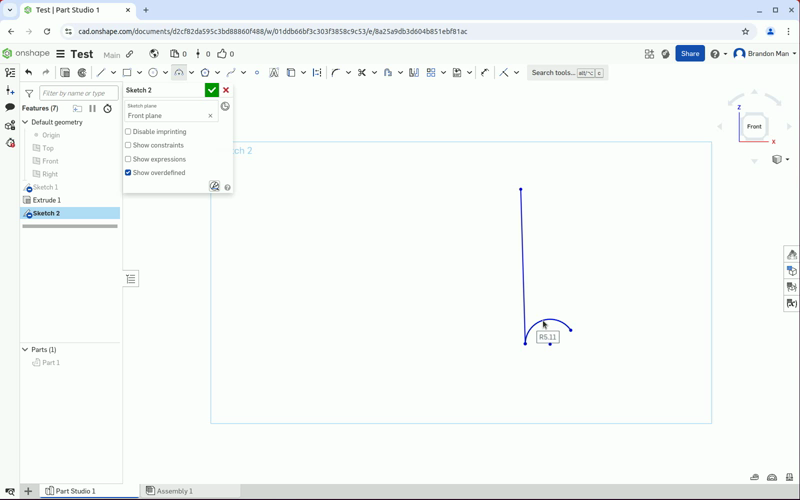
key(l)
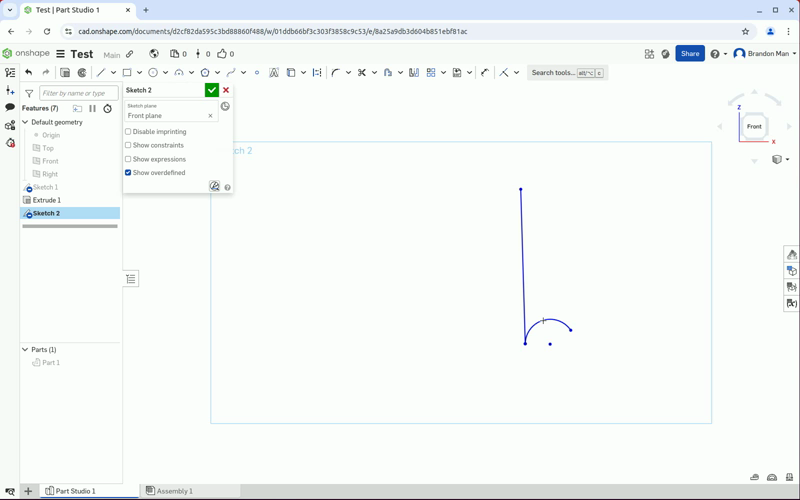
mouse_move(570, 330)
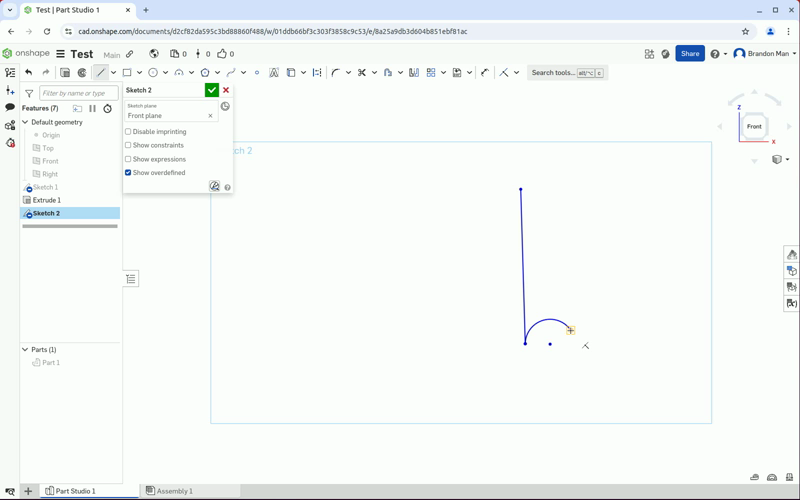
click(570, 330)
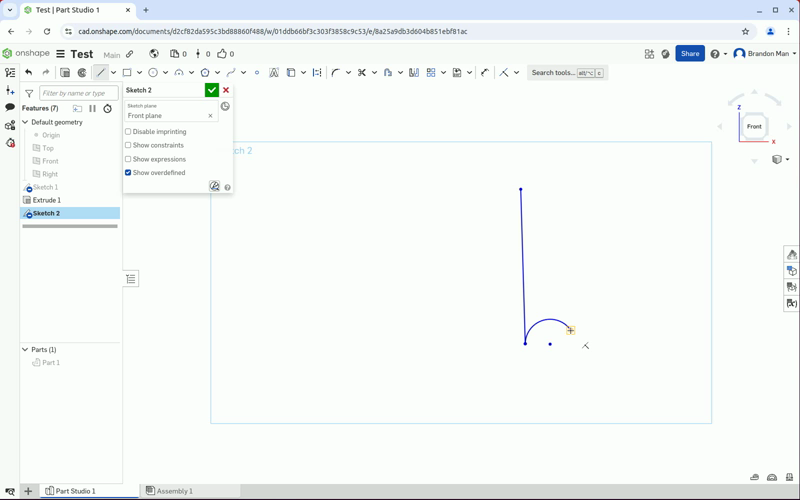
key_down(shift)
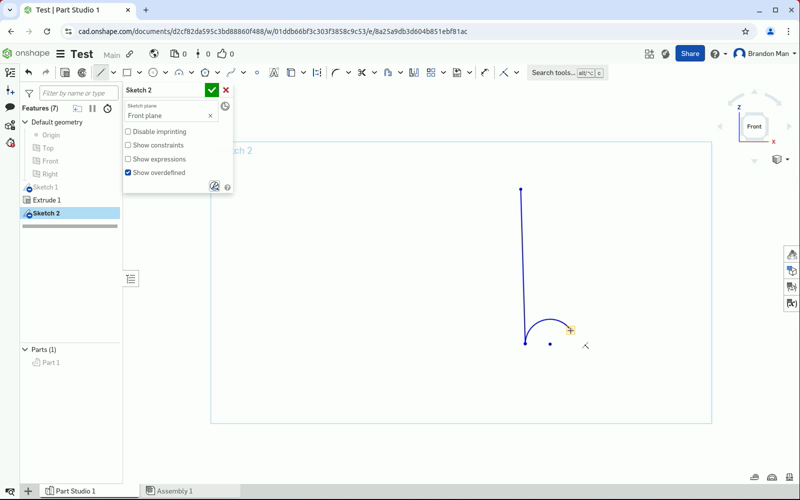
mouse_move(589, 330)
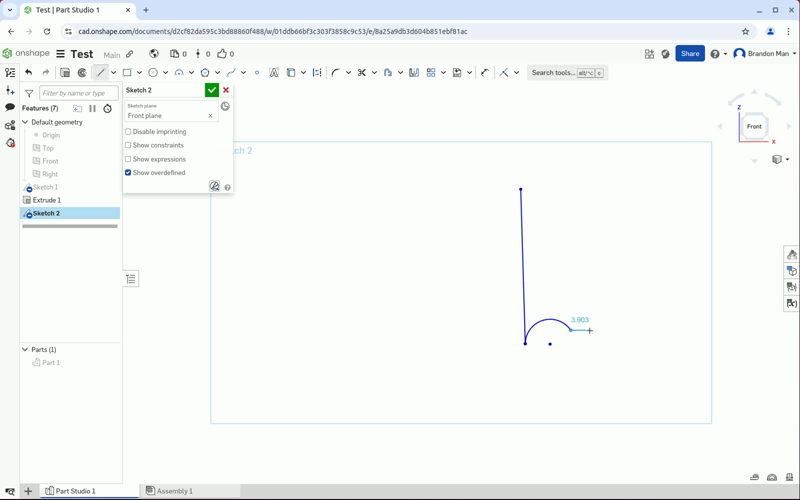
mouse_move(557, 307)
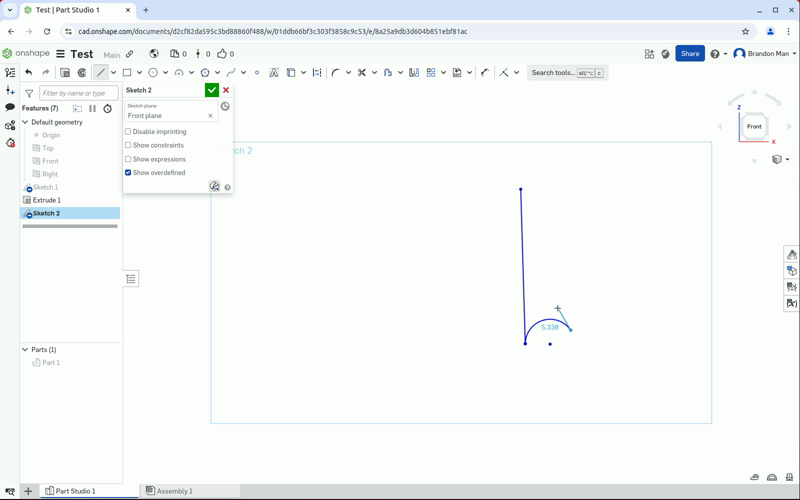
click(557, 307)
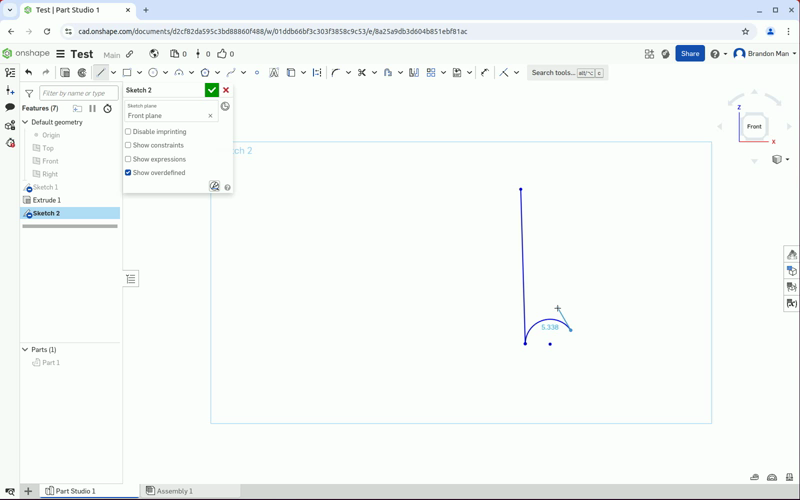
key_up(shift)
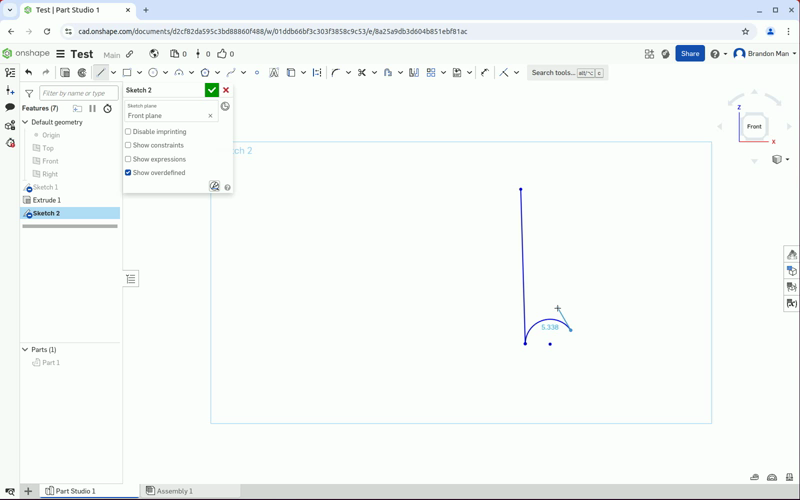
key_down(shift)
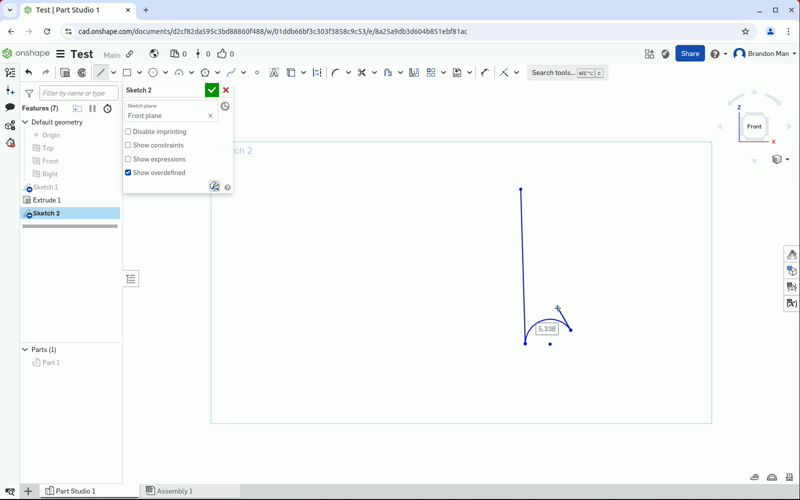
mouse_move(587, 307)
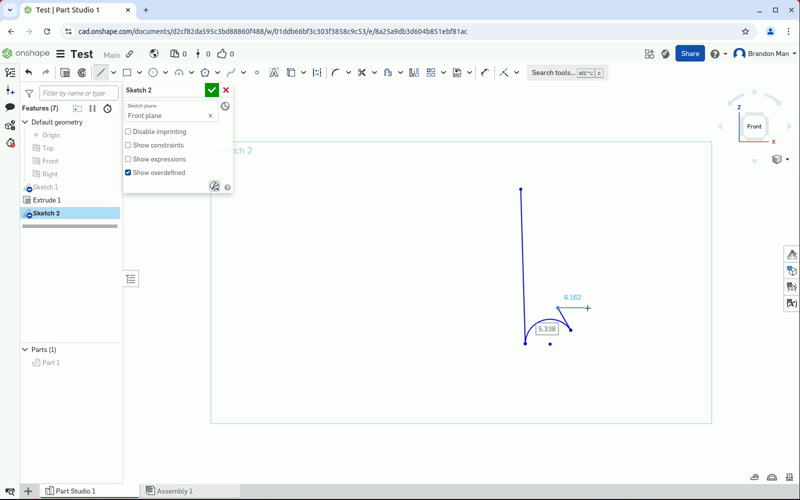
mouse_move(557, 252)
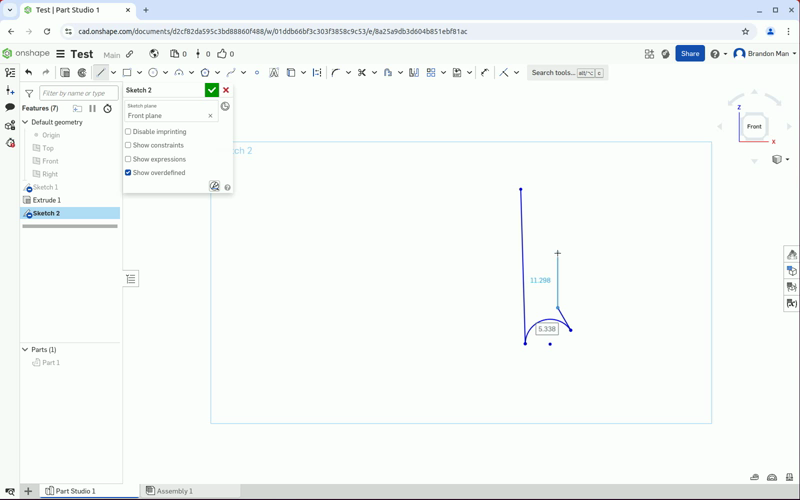
click(557, 252)
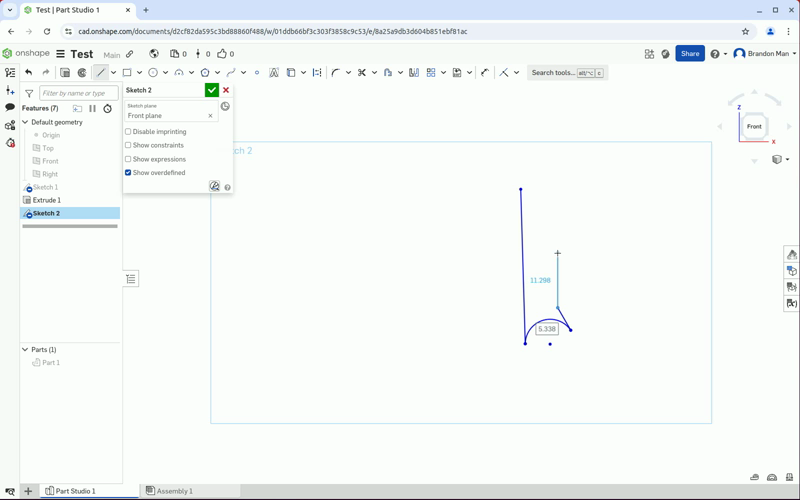
key_up(shift)
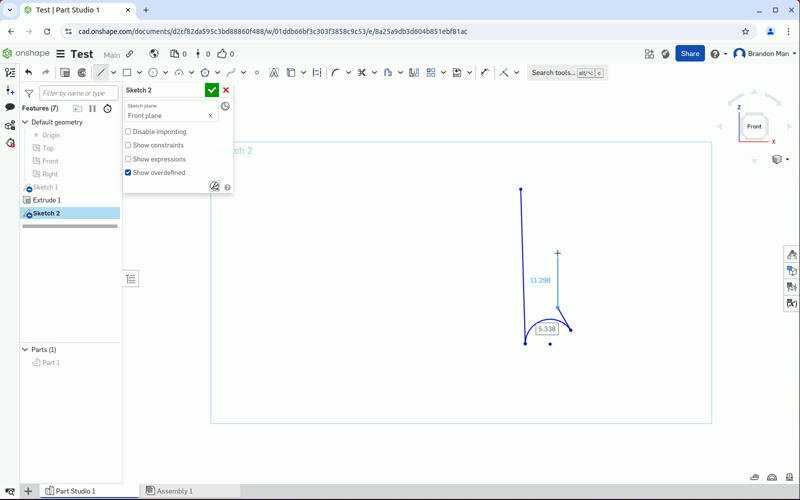
key_down(shift)
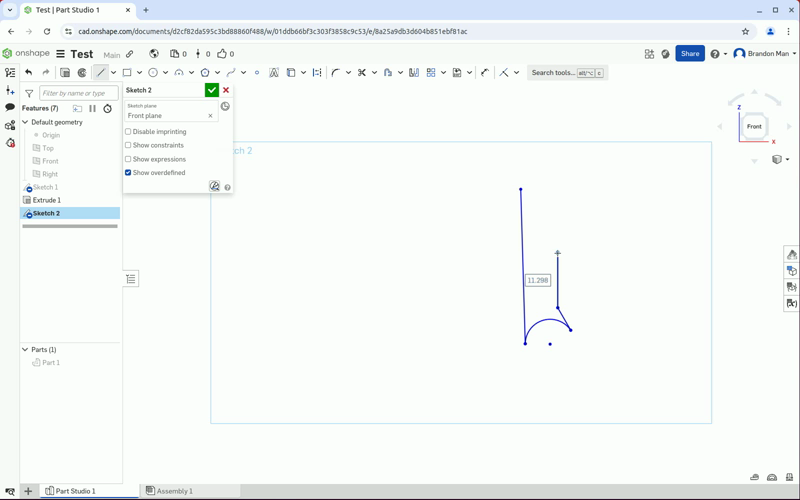
mouse_move(587, 252)
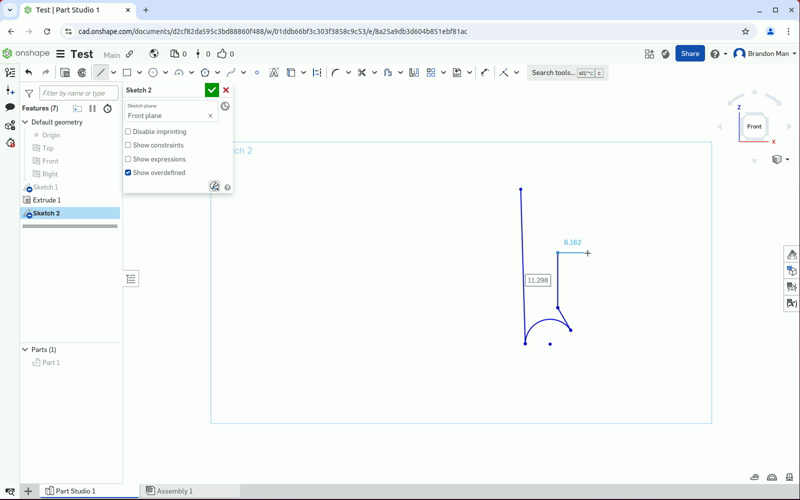
mouse_move(574, 205)
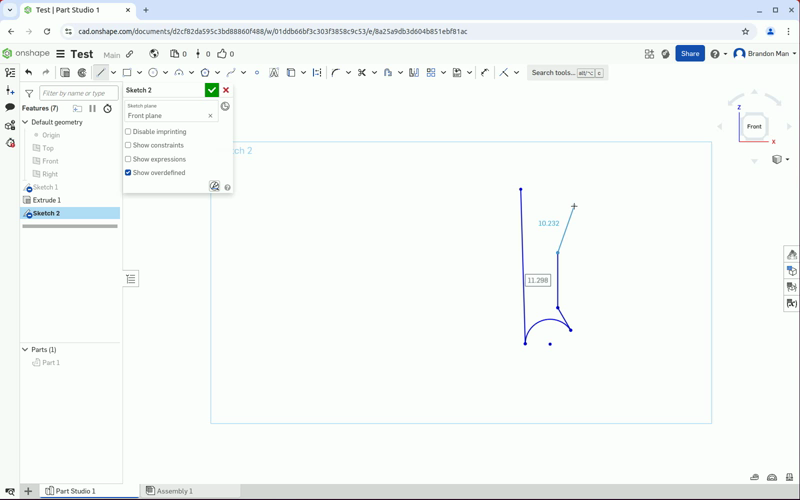
click(574, 205)
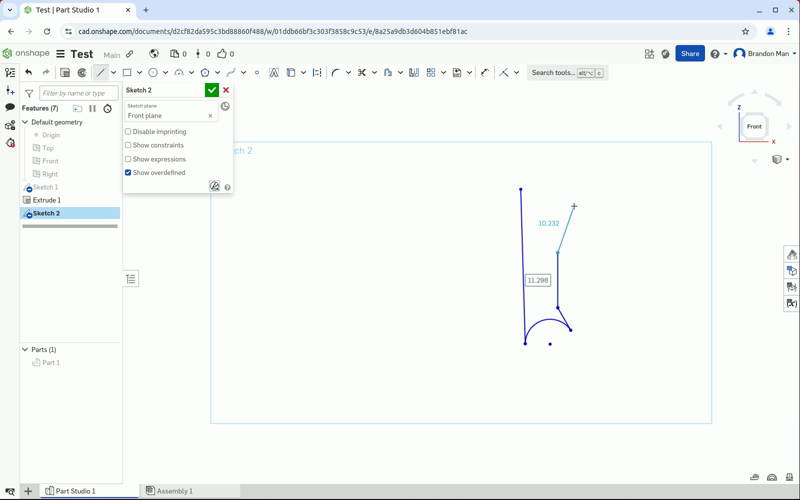
key_up(shift)
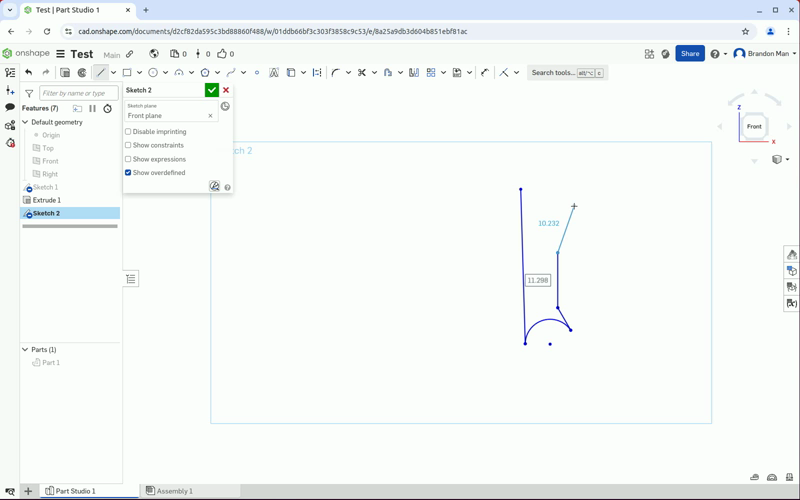
key(esc)
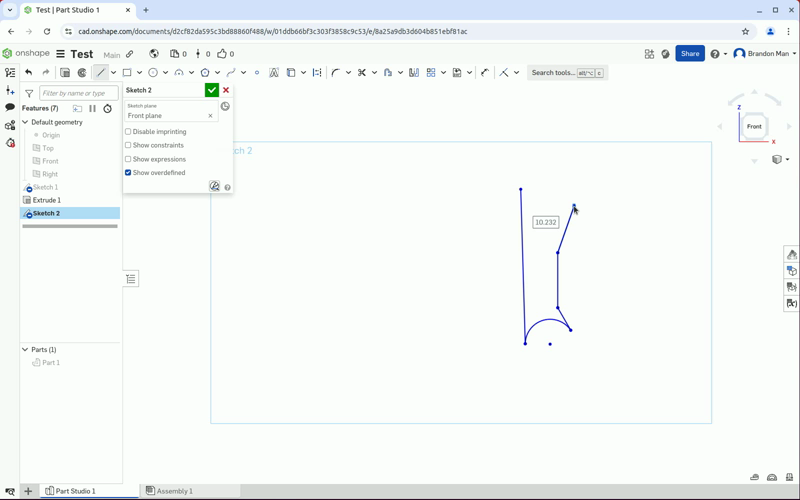
key(a)
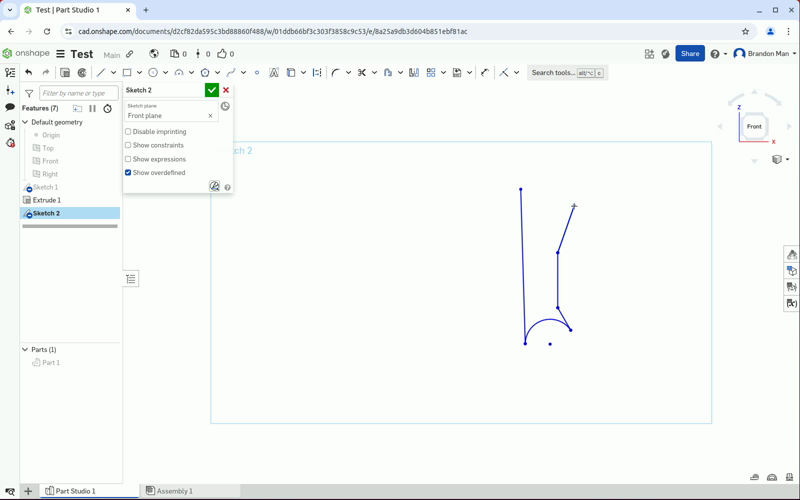
mouse_move(574, 205)
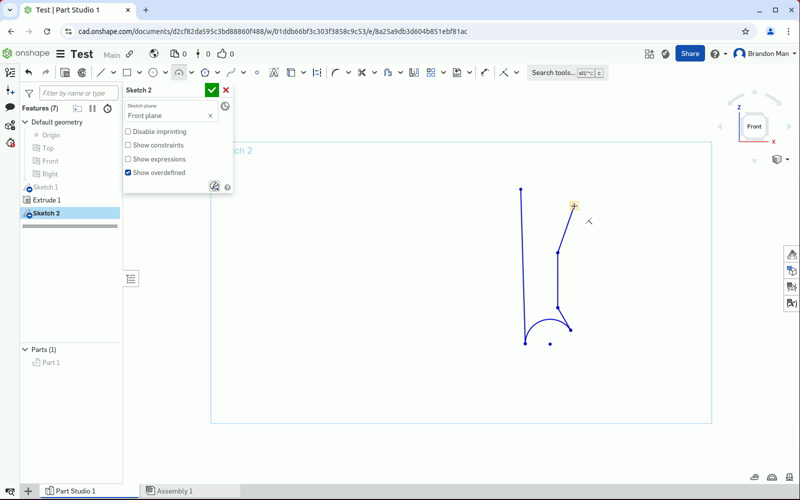
click(574, 205)
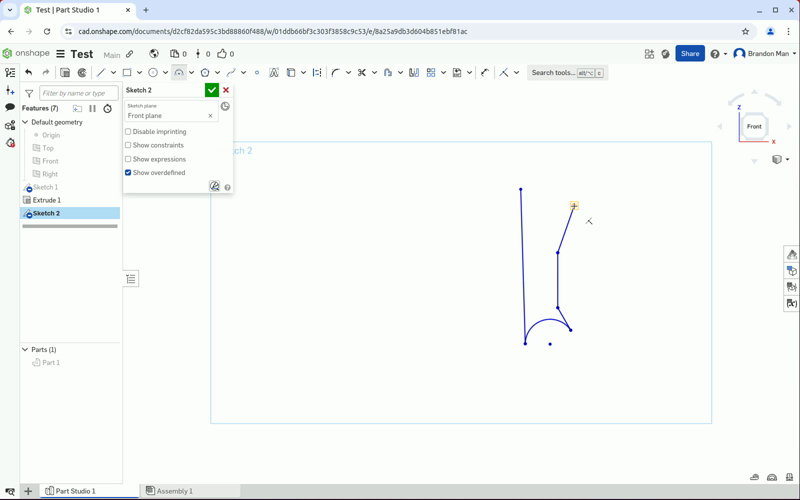
mouse_move(520, 189)
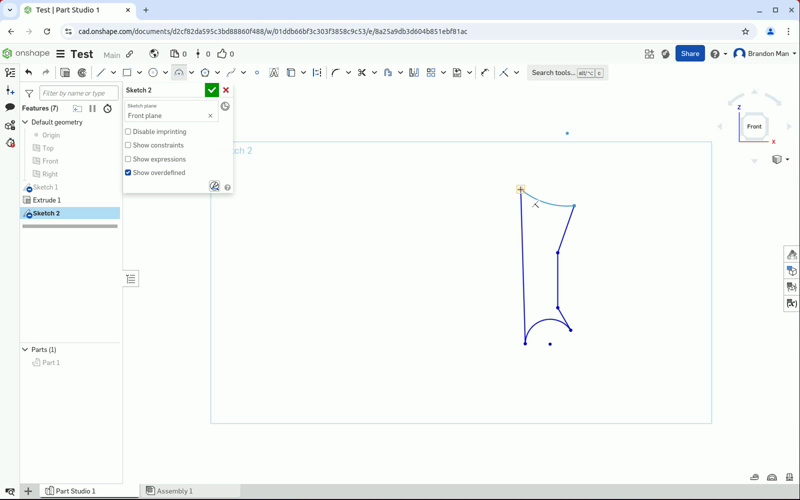
click(520, 189)
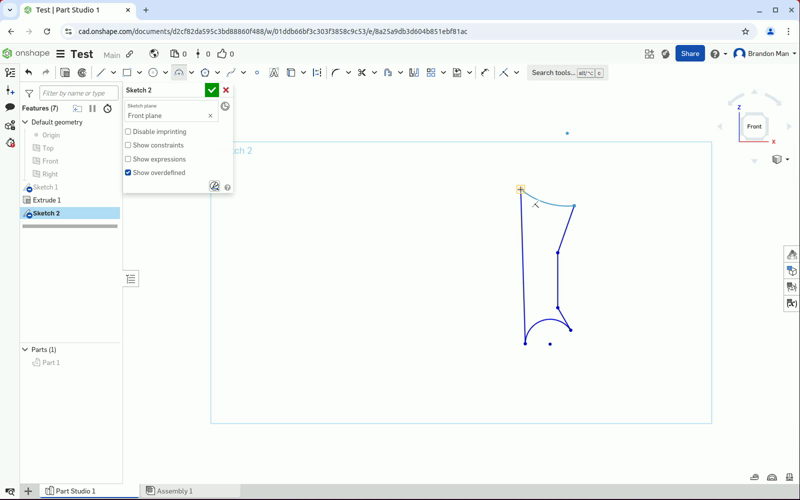
key_down(shift)
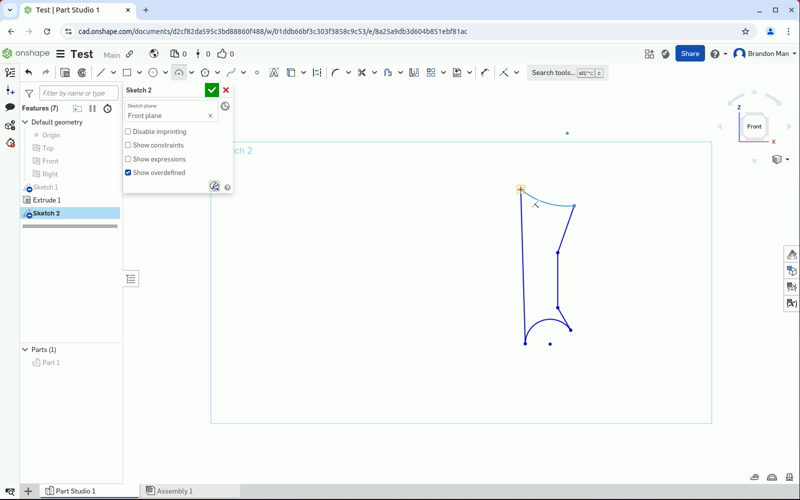
mouse_move(541, 215)
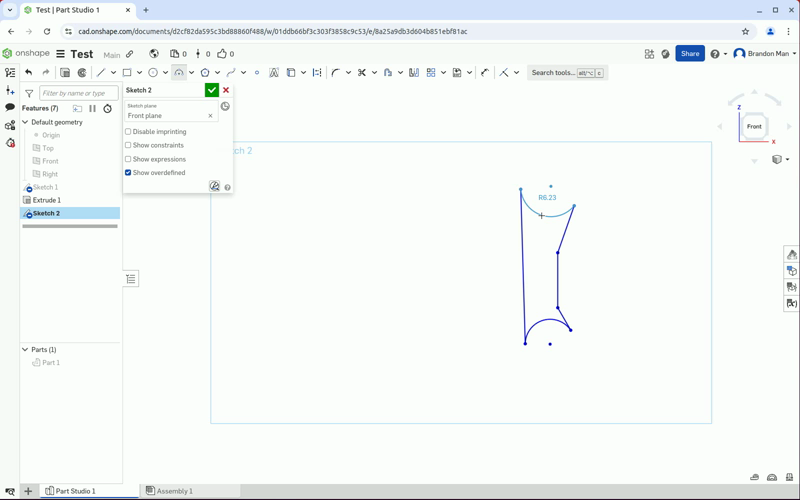
click(541, 215)
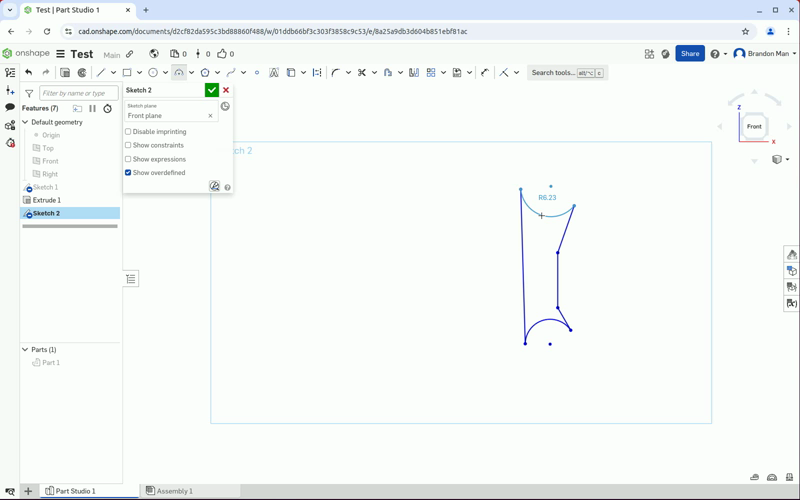
key_up(shift)
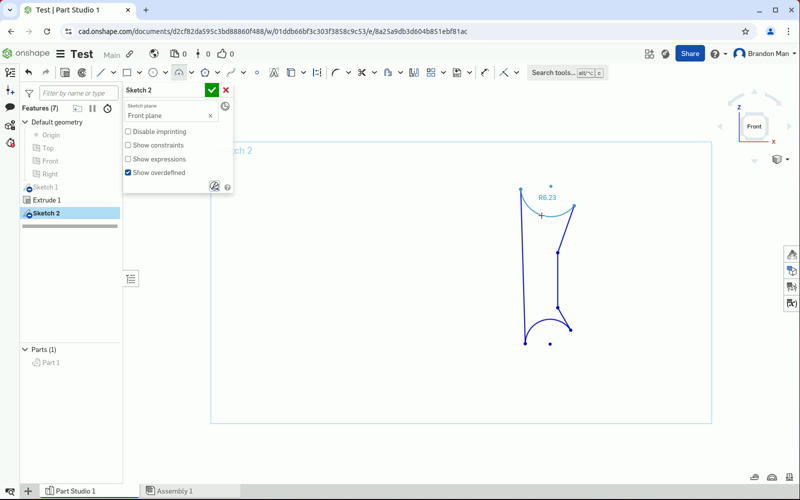
key(esc)
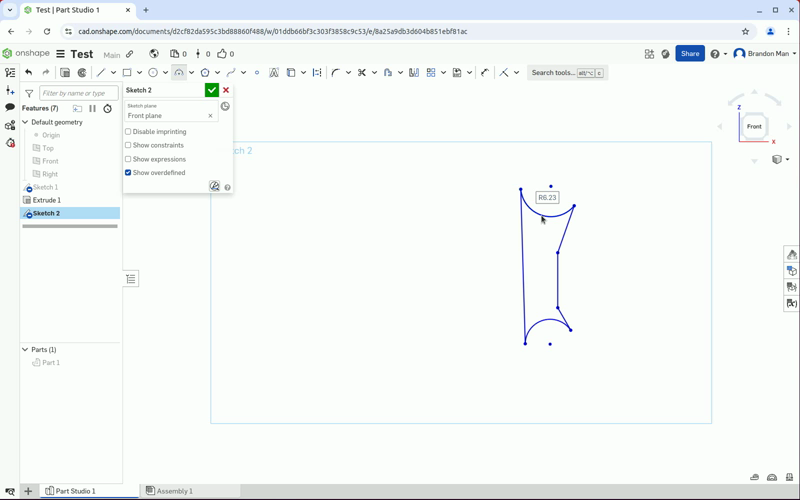
mouse_move(538, 227)
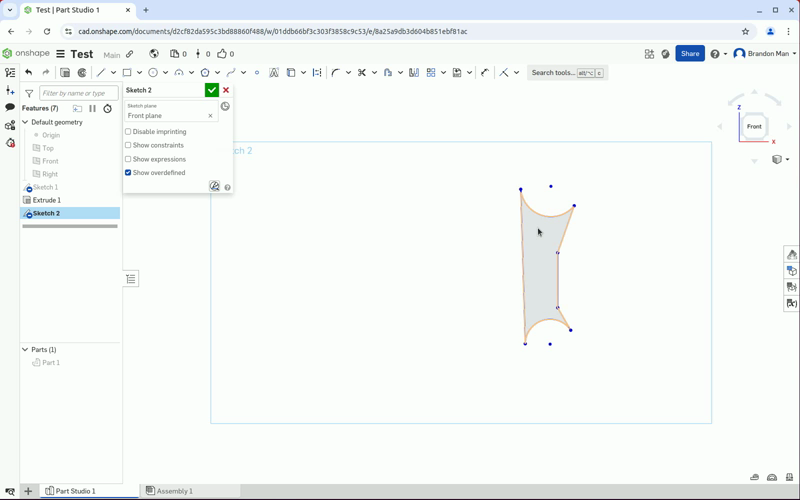
click(538, 227)
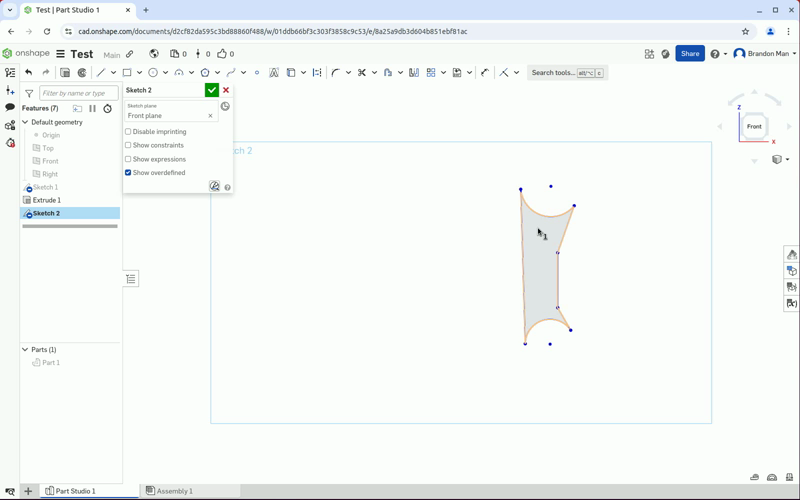
mouse_move(73, 352)
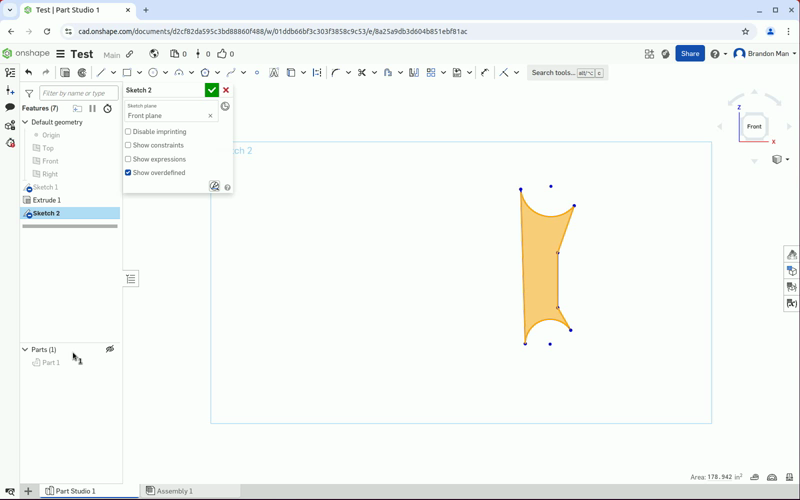
key(shift+y)
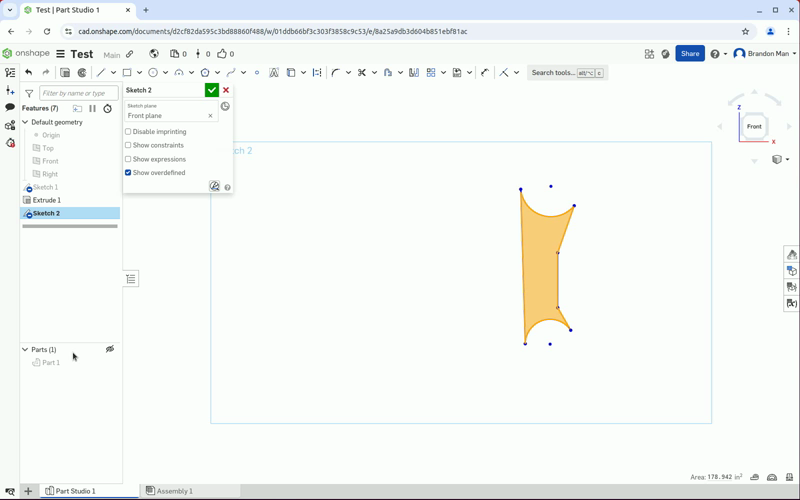
key(shift+e)
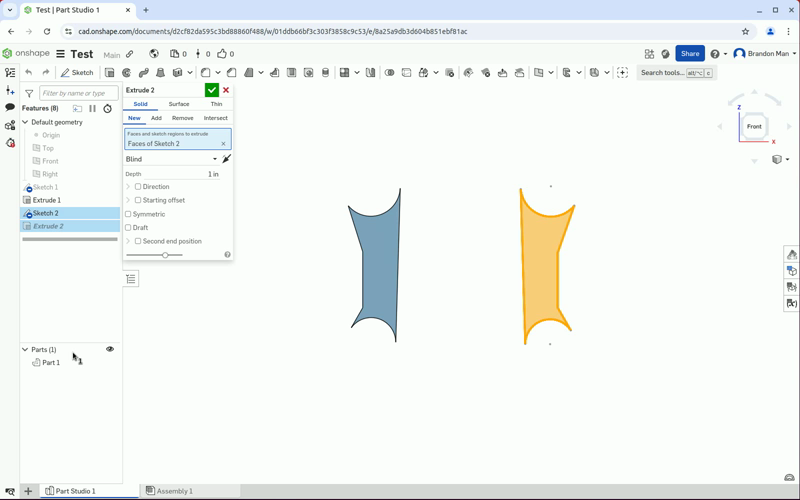
mouse_move(143, 106)
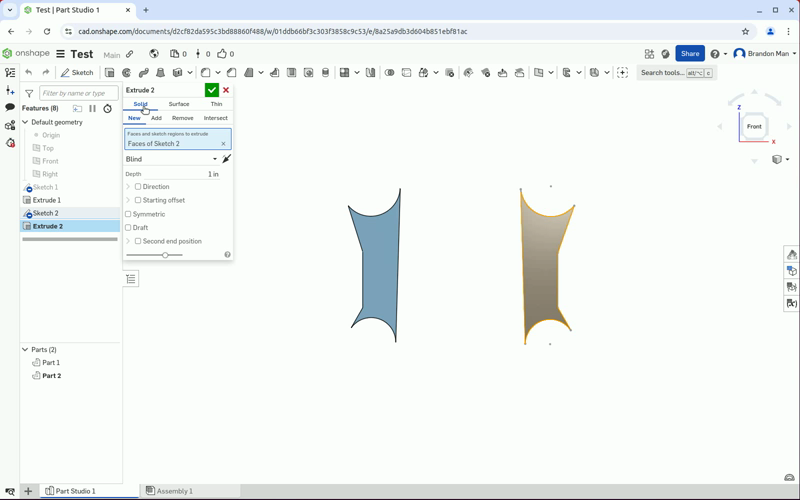
click(143, 106)
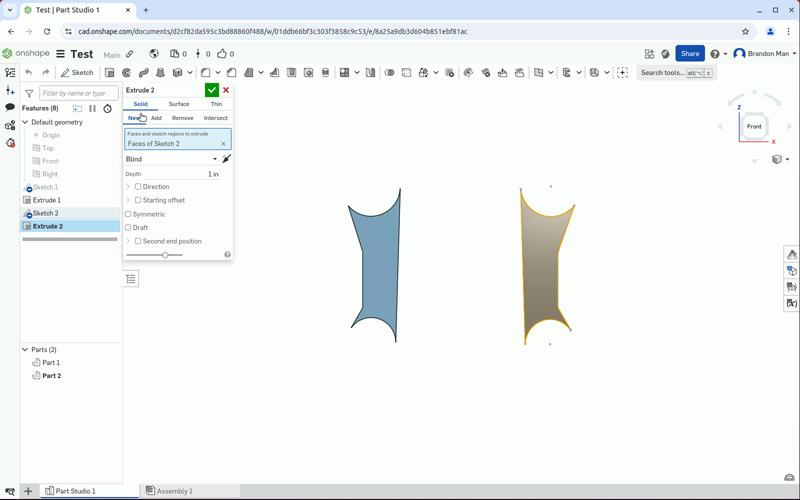
mouse_move(137, 120)
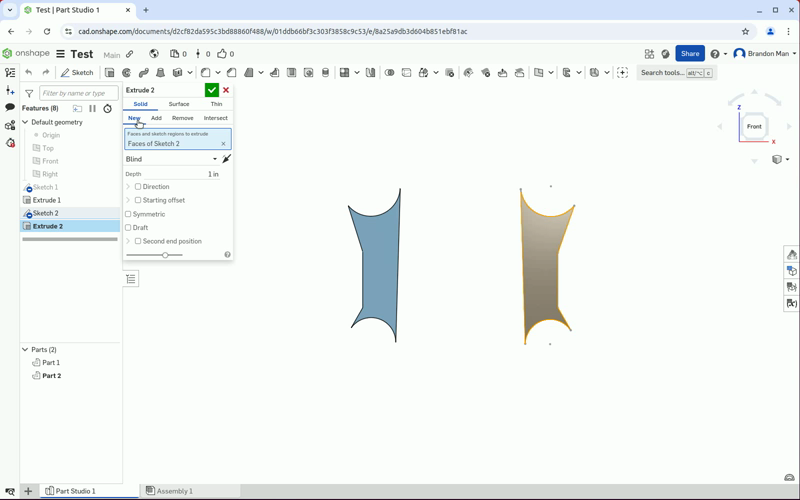
click(137, 120)
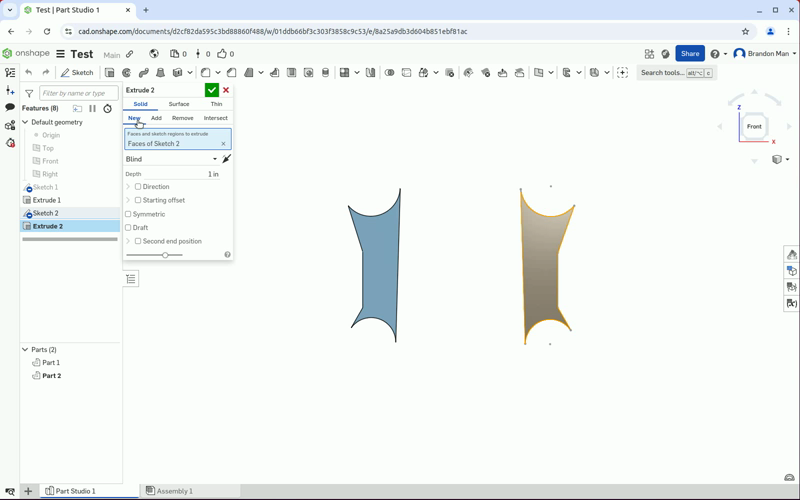
key(tab, 4)
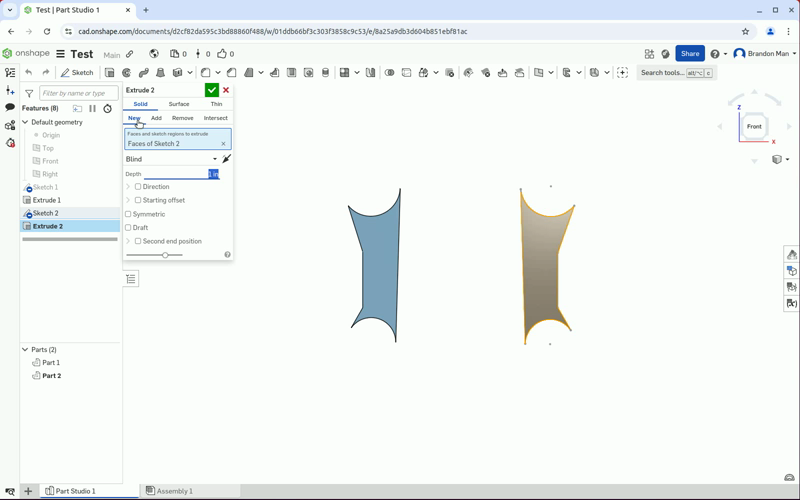
text(1.204)
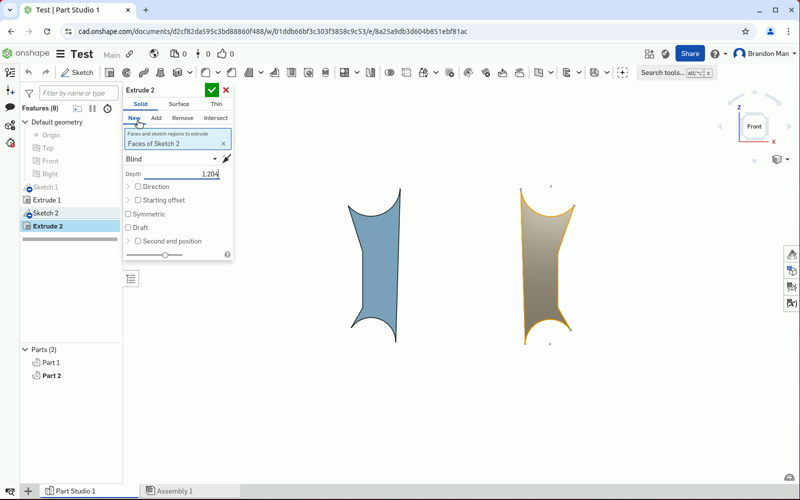
key(enter)
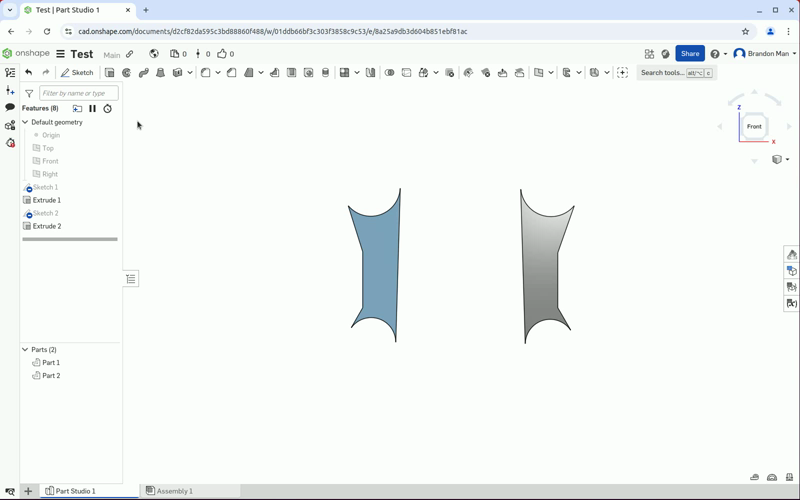
key(shift+h)
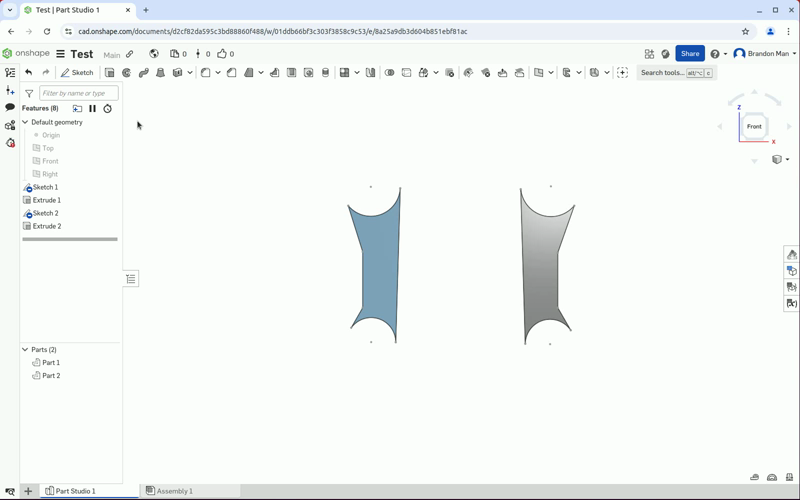
key(shift+h)
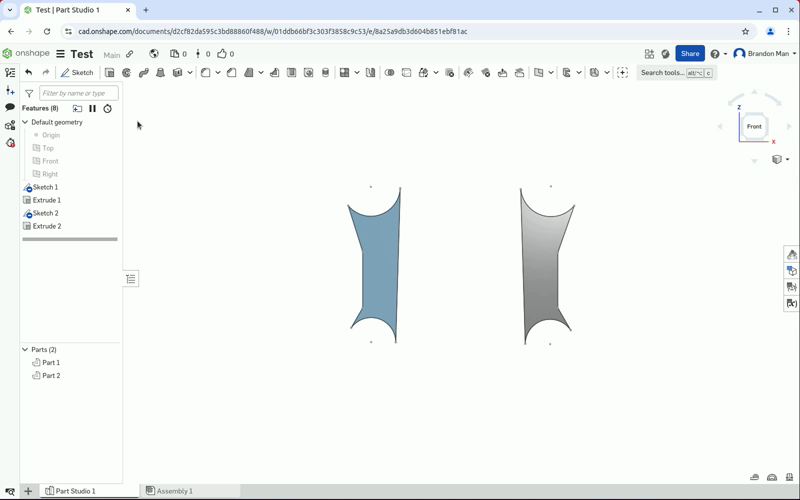
key(shift+7)
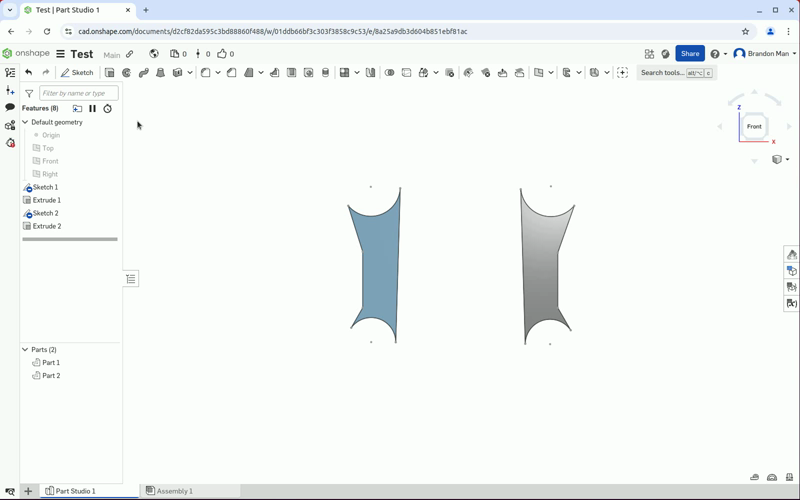
key(left, 2)
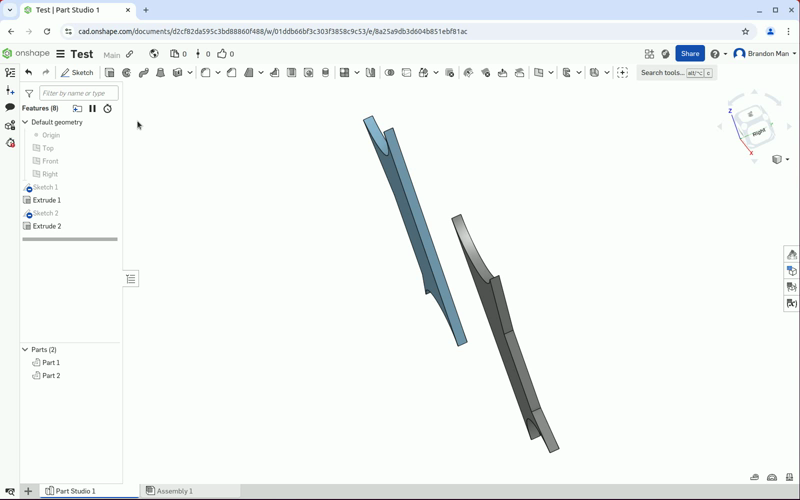
key(down, 2)
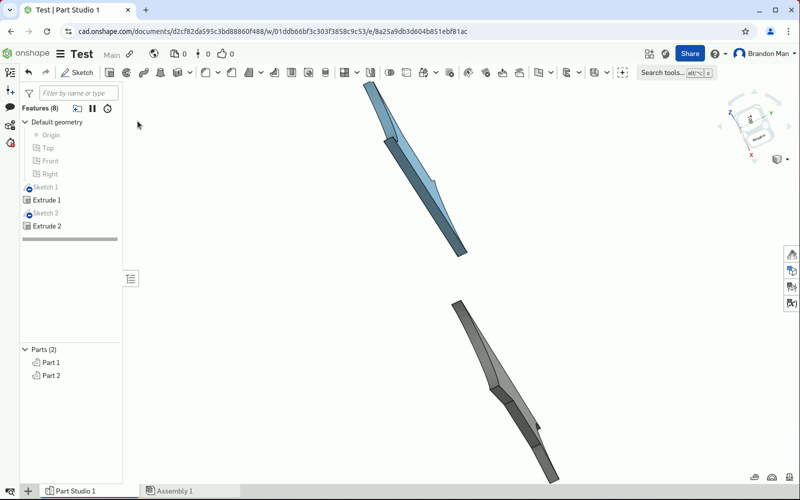
key(up, 2)
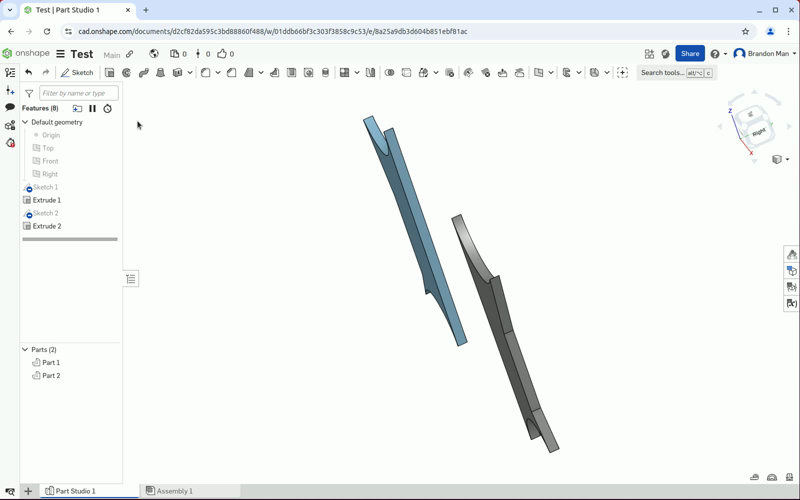
key(right, 2)
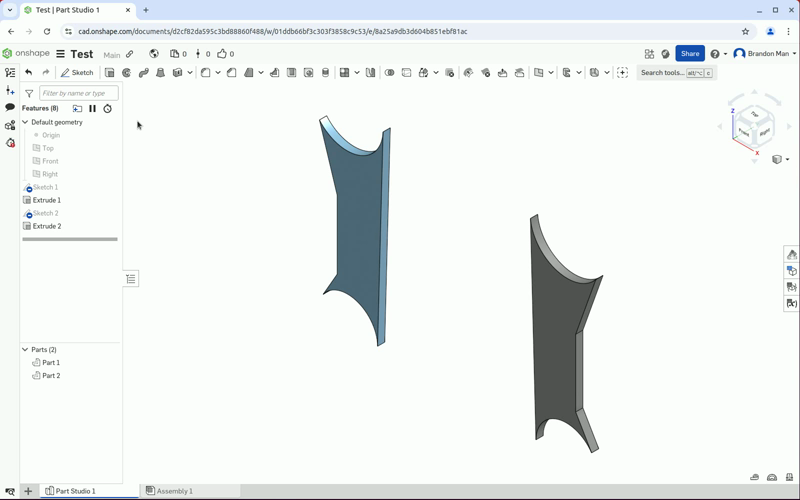
mouse_move(73, 189)
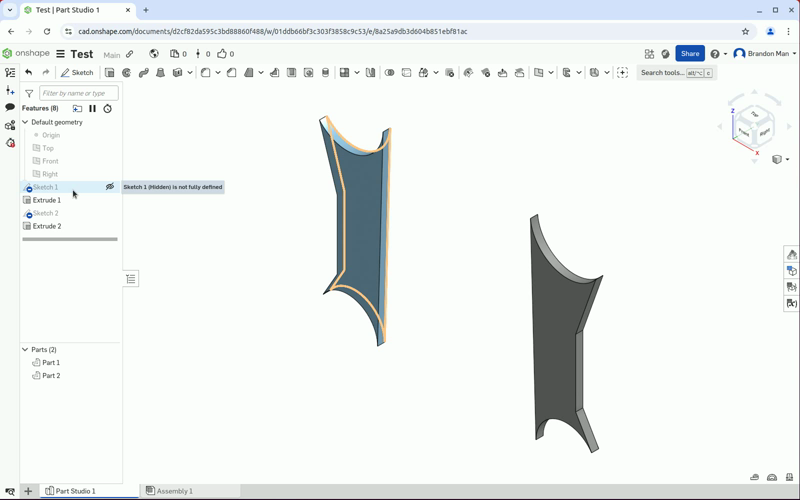
click(73, 189)